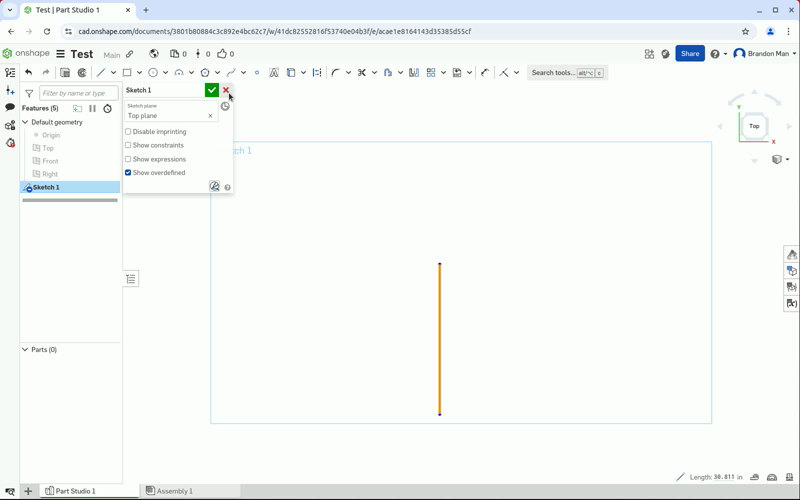
key(shift+h)
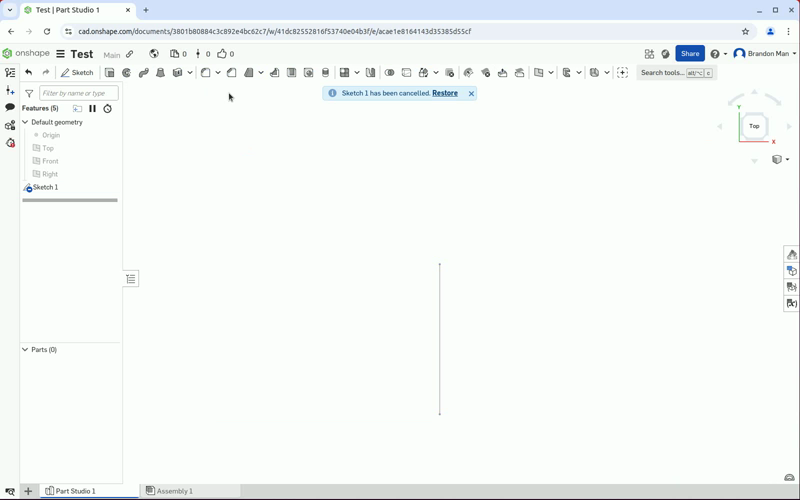
key(shift+s)
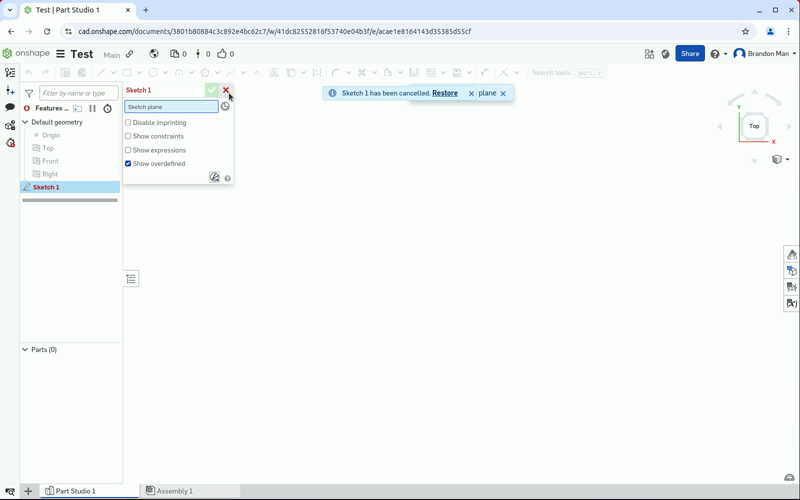
mouse_move(73, 150)
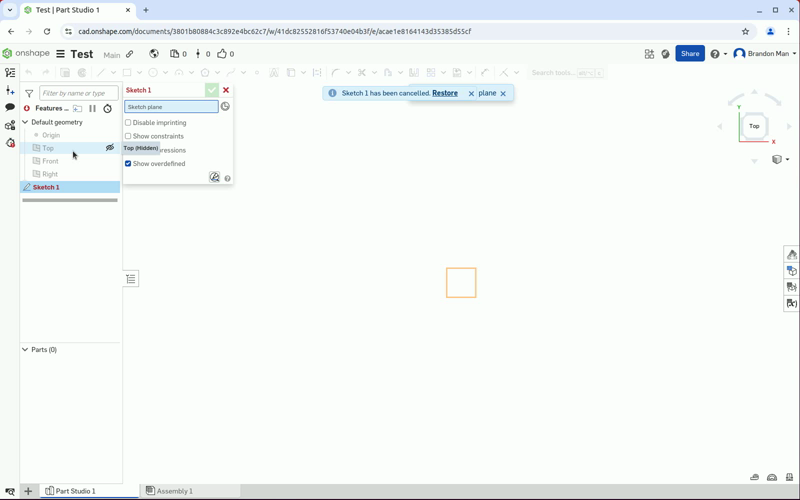
click(73, 150)
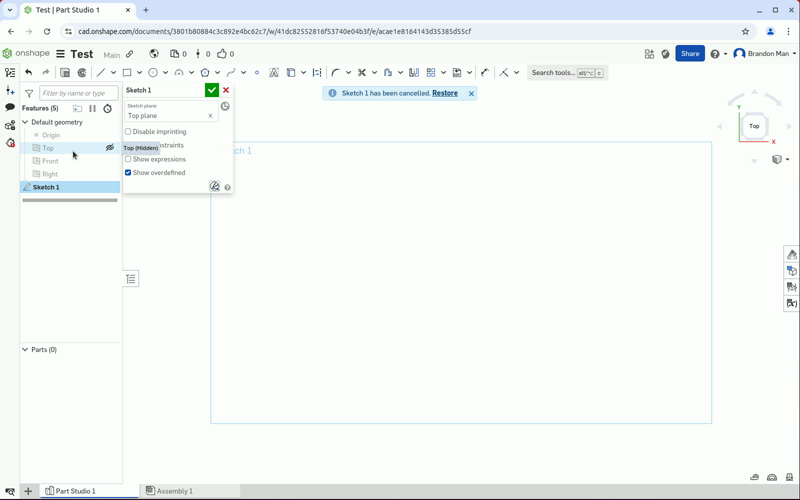
mouse_move(73, 352)
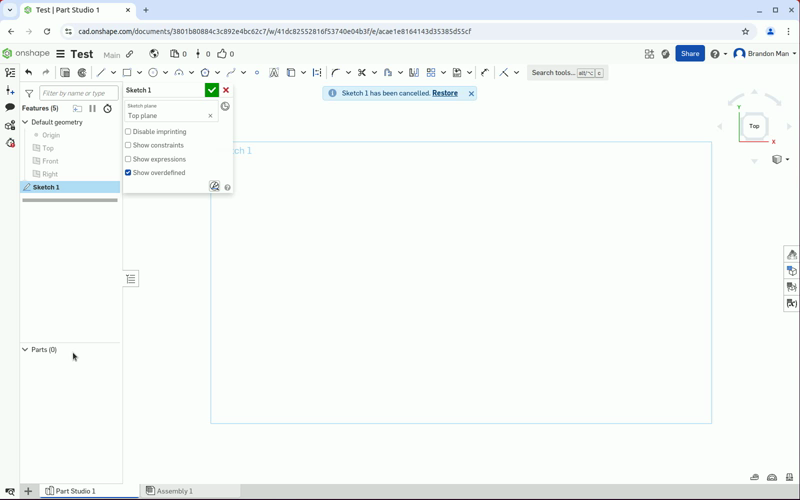
key(y)
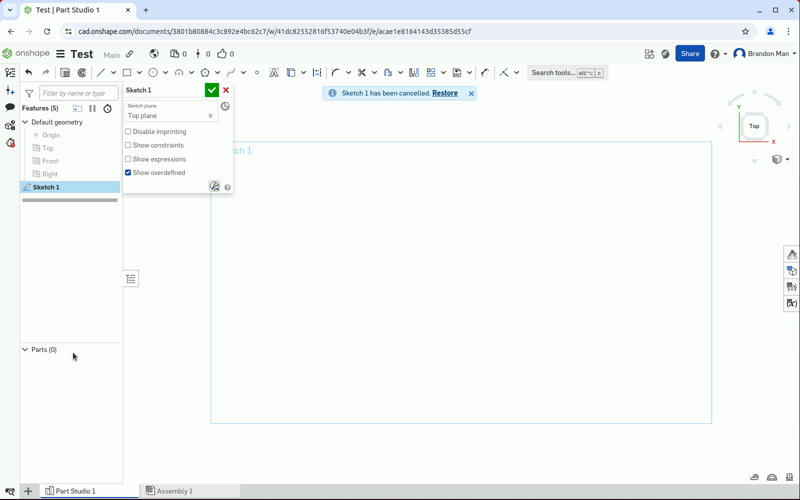
key(l)
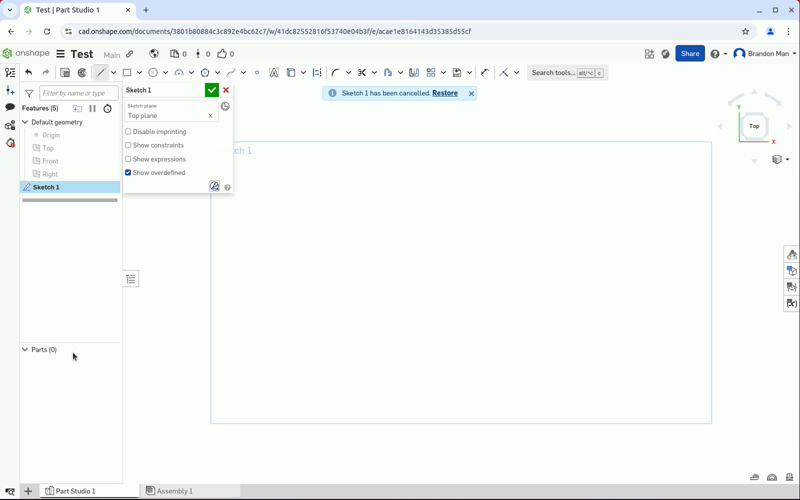
key_down(shift)
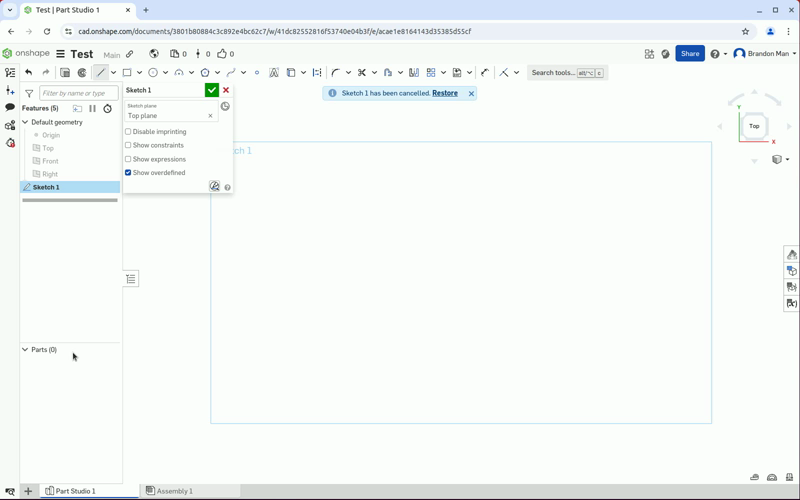
mouse_move(444, 299)
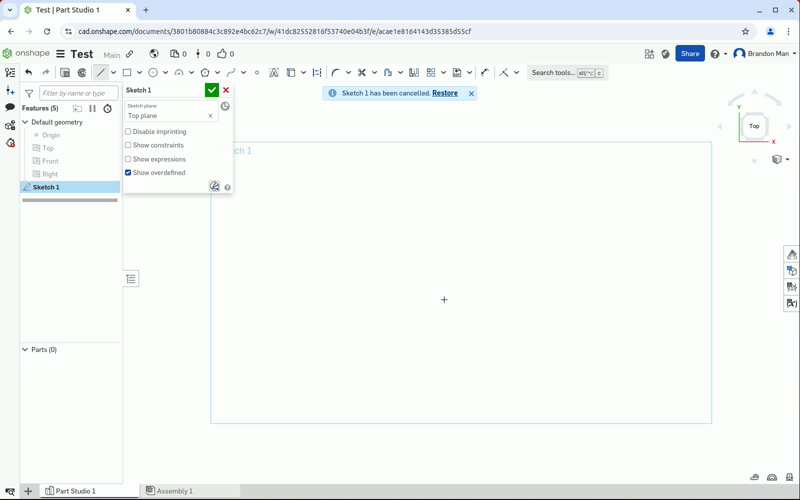
click(444, 299)
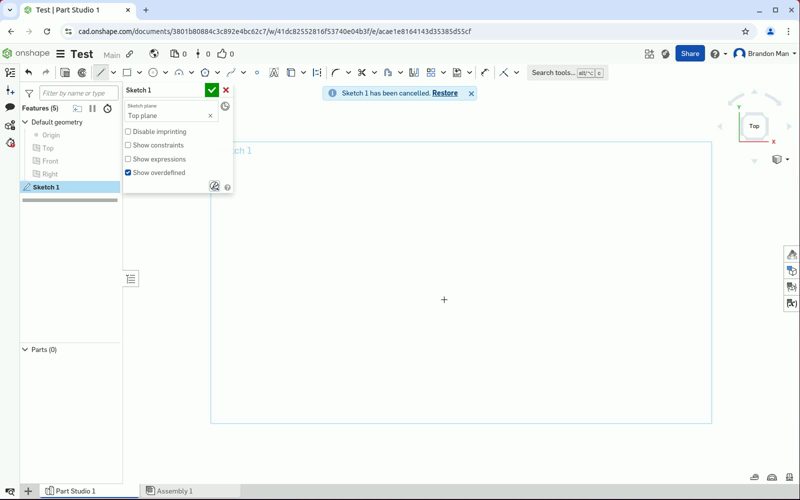
key_up(shift)
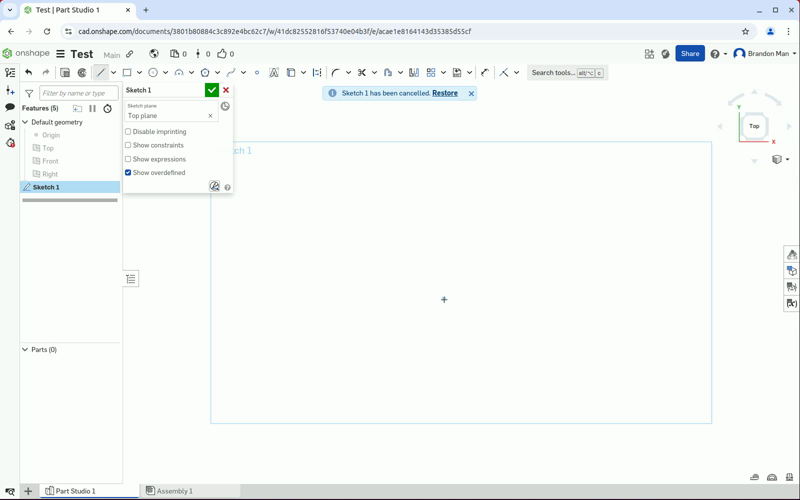
key_down(shift)
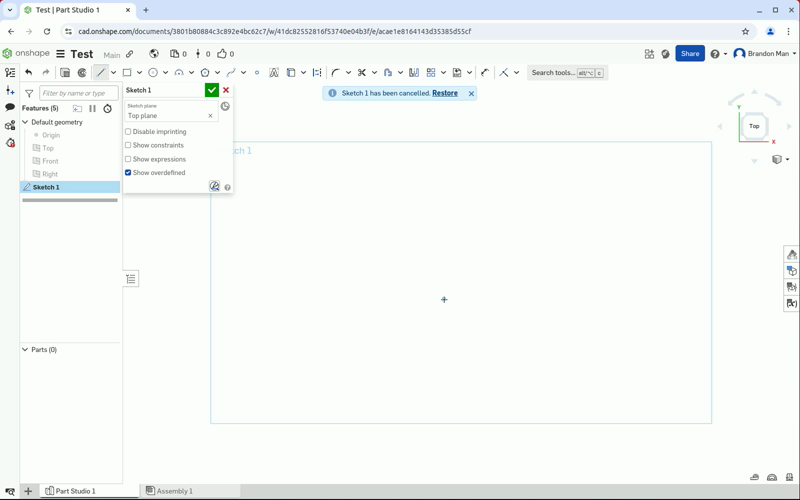
mouse_move(474, 299)
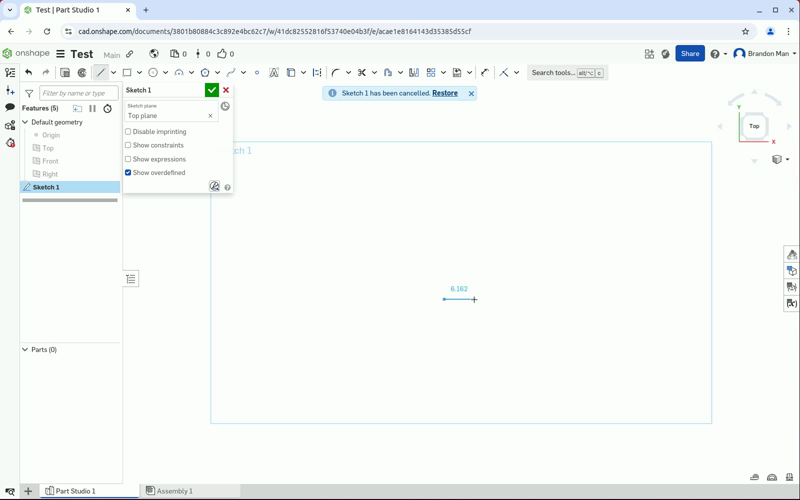
mouse_move(495, 299)
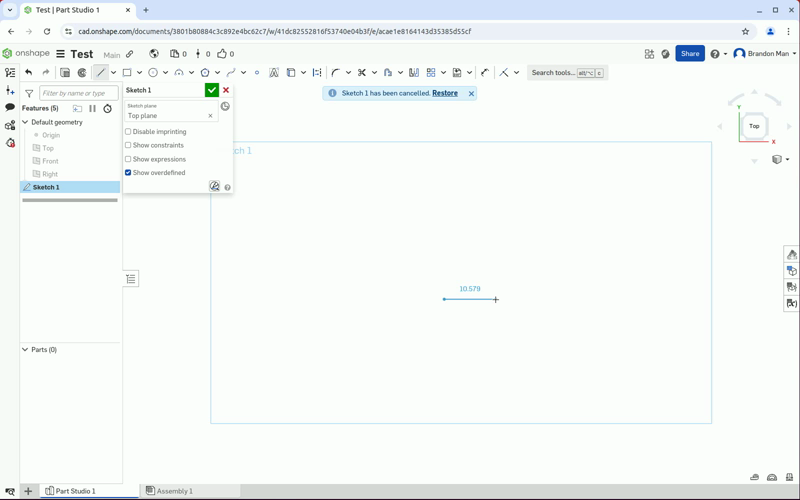
click(495, 299)
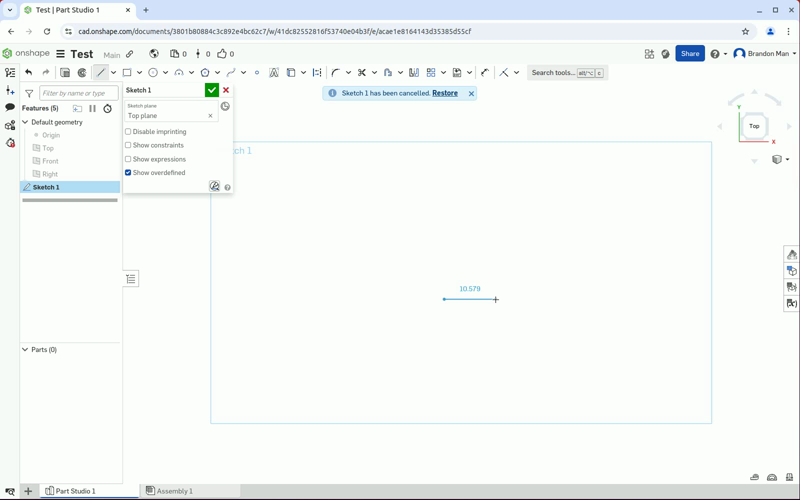
key_up(shift)
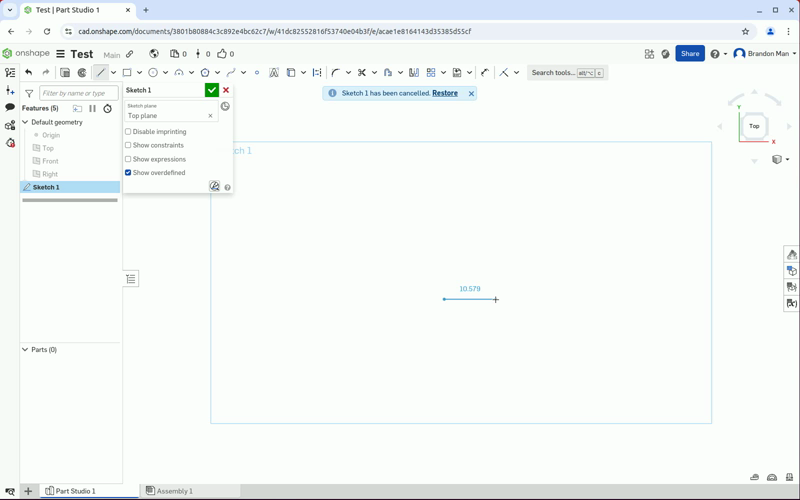
key_down(shift)
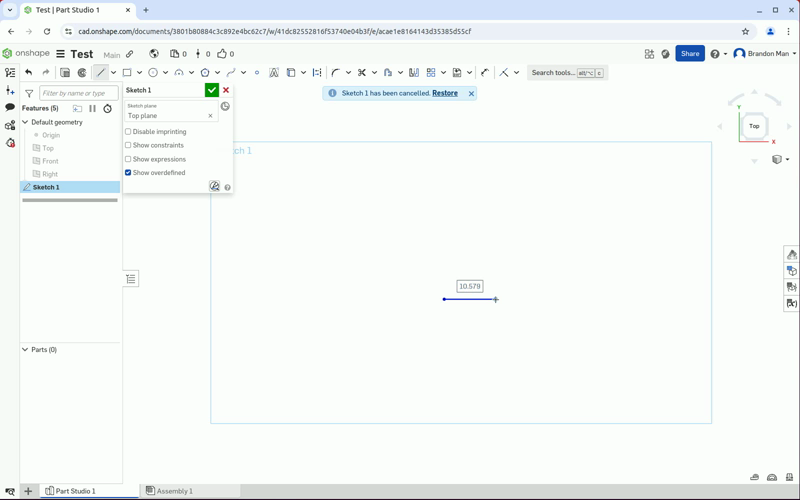
mouse_move(495, 237)
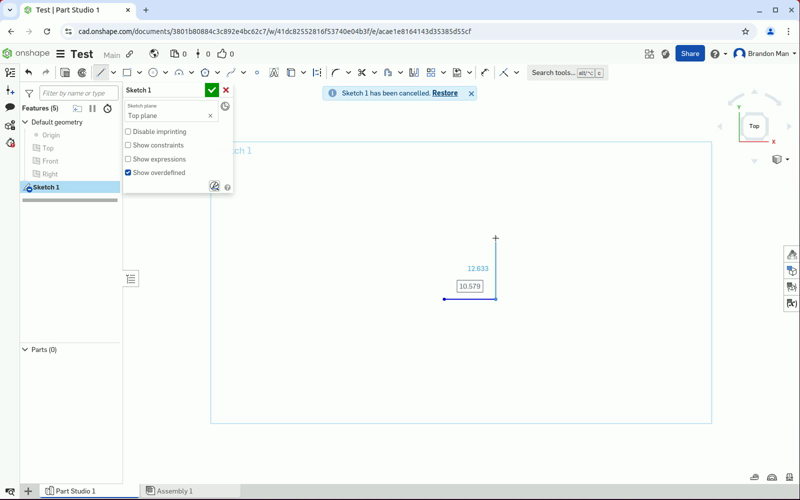
click(495, 237)
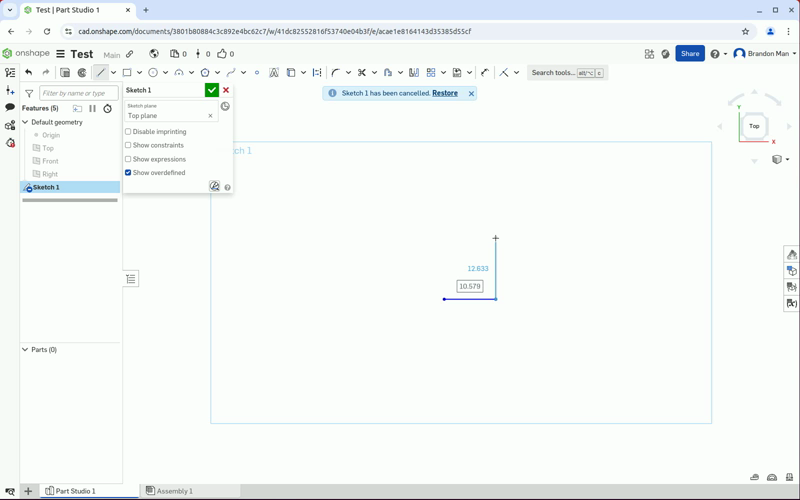
key_up(shift)
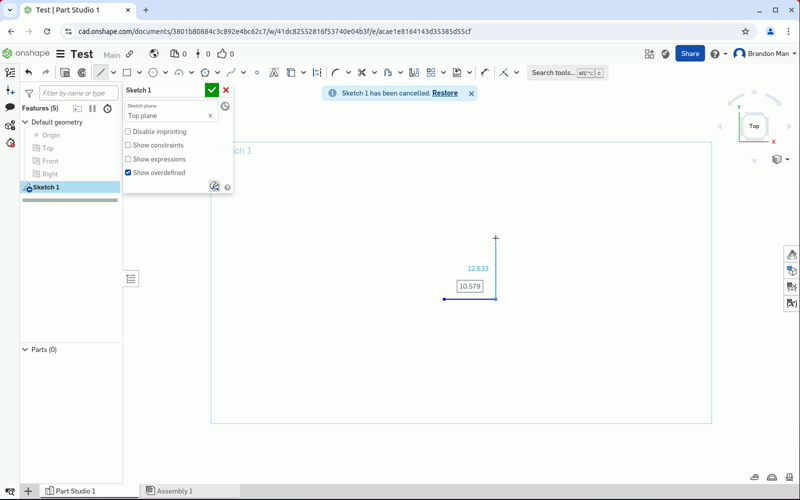
key_down(shift)
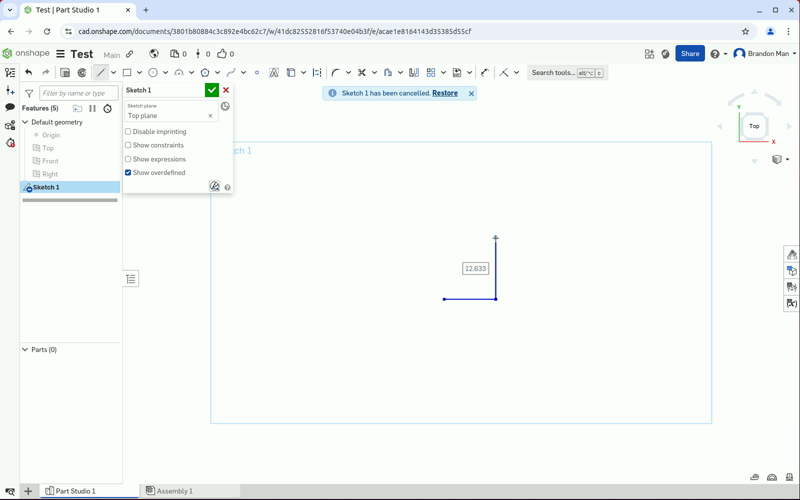
mouse_move(525, 237)
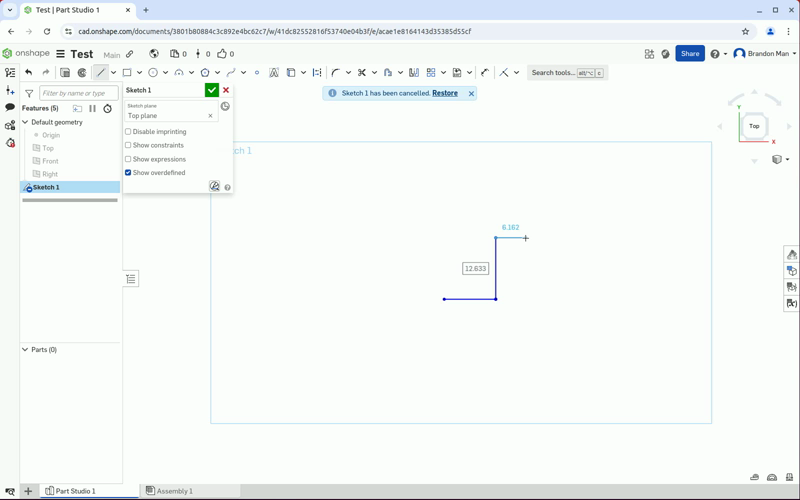
mouse_move(444, 237)
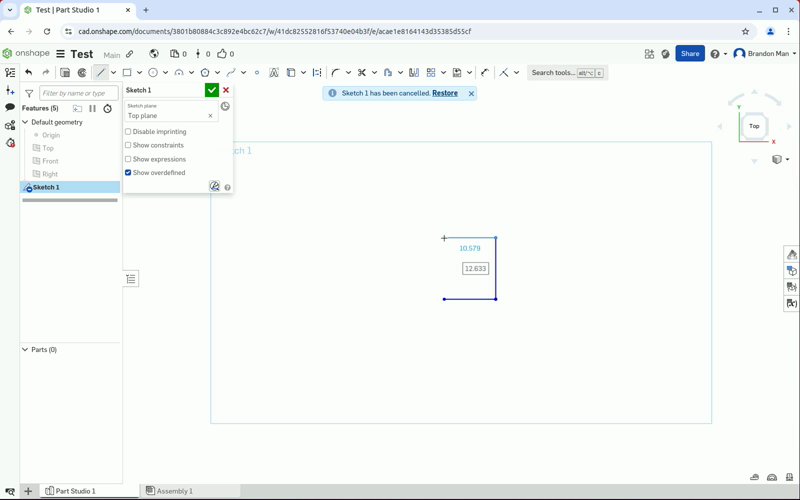
click(444, 237)
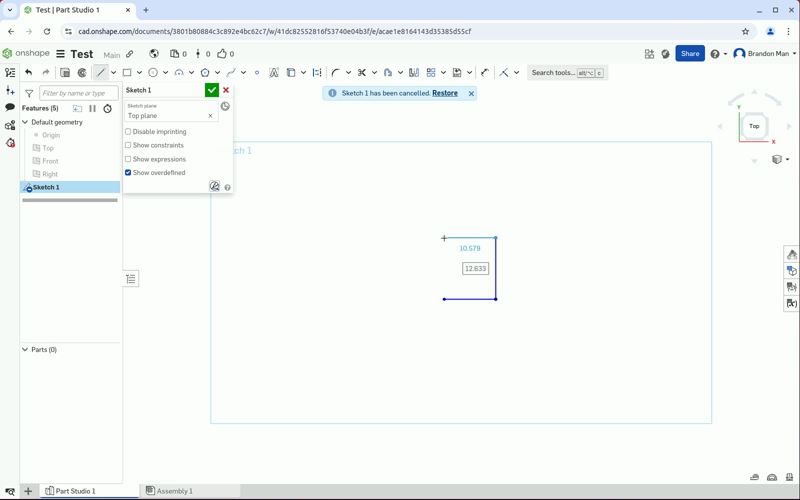
key_up(shift)
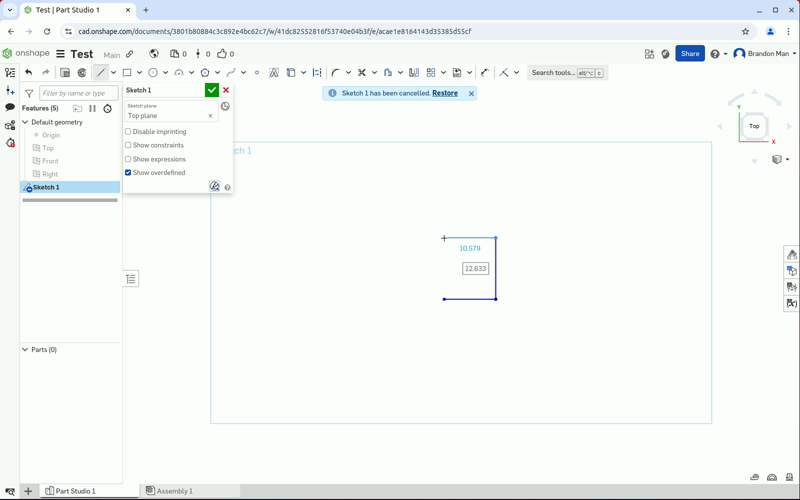
key_down(shift)
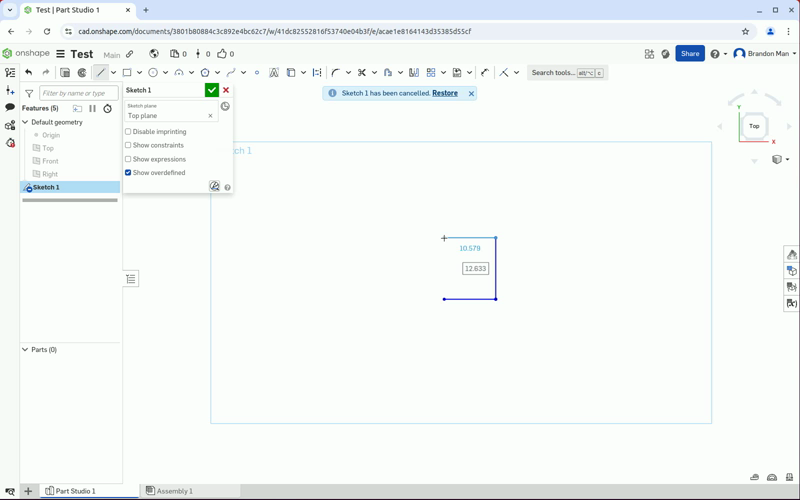
mouse_move(444, 299)
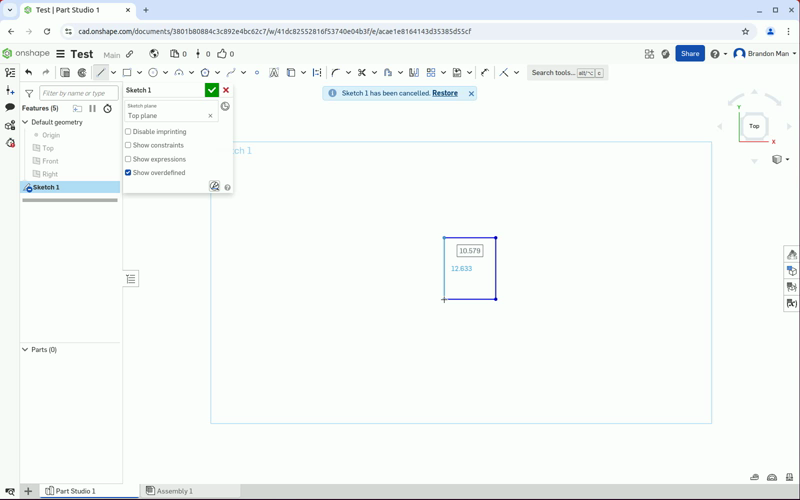
key_up(shift)
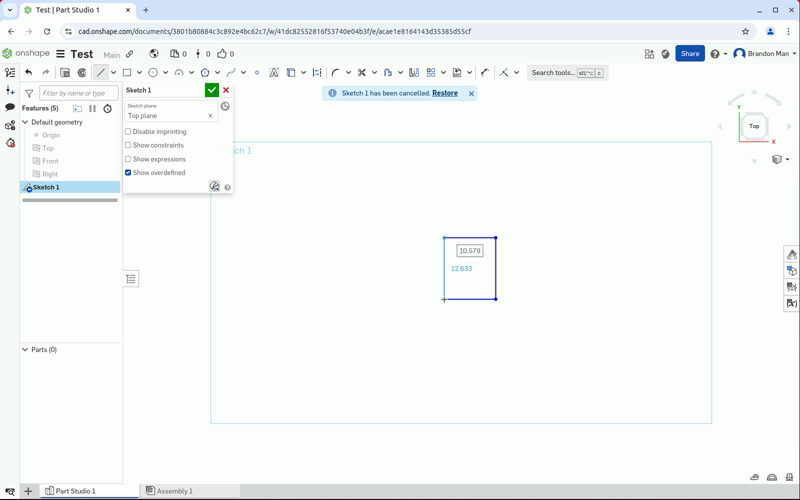
click(444, 299)
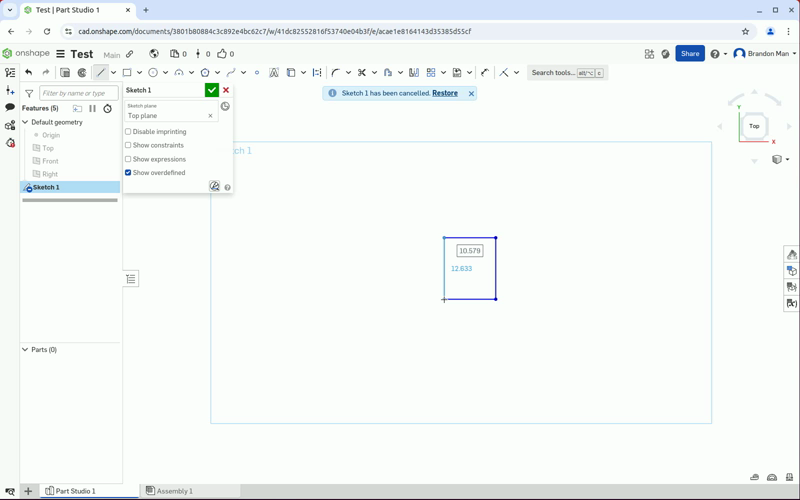
key(esc)
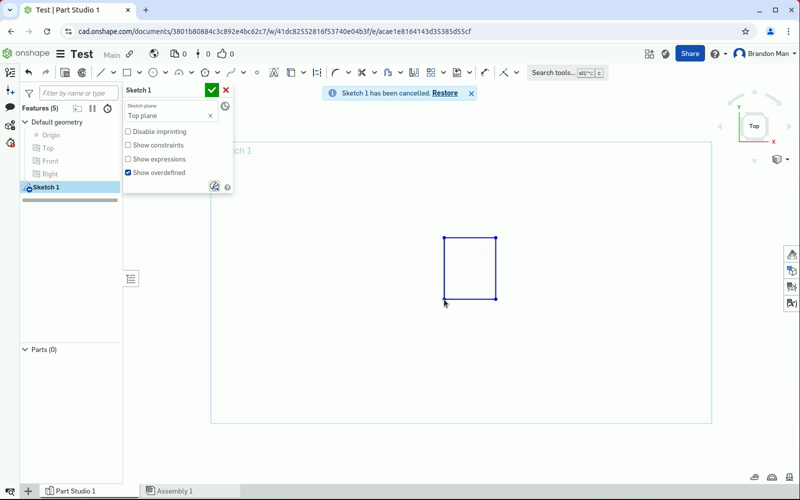
mouse_move(487, 254)
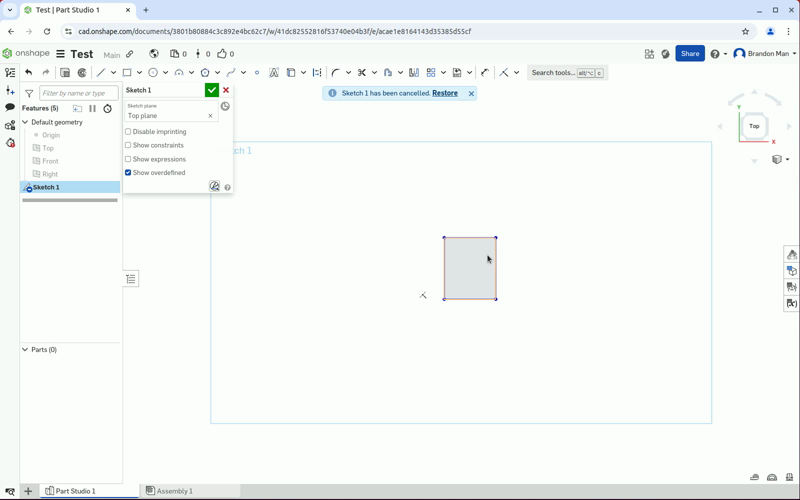
click(487, 254)
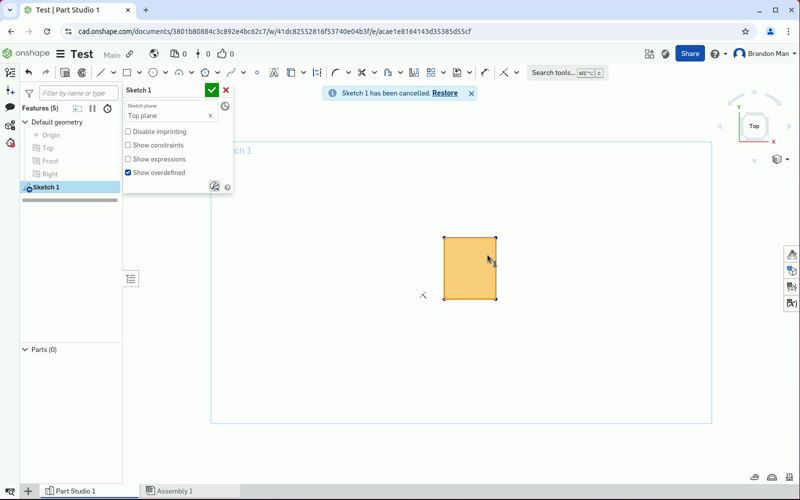
mouse_move(73, 352)
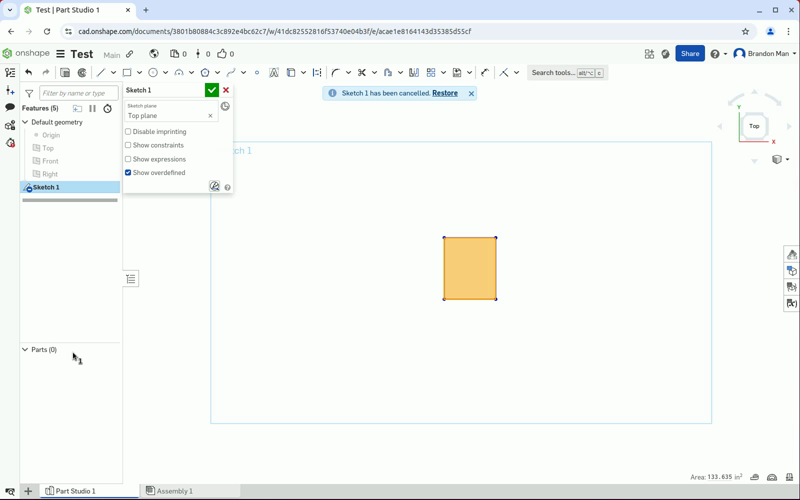
key(shift+y)
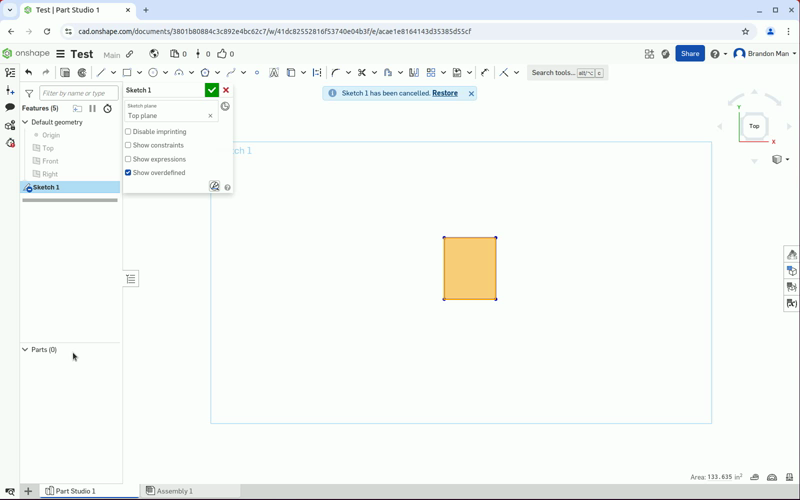
key(shift+e)
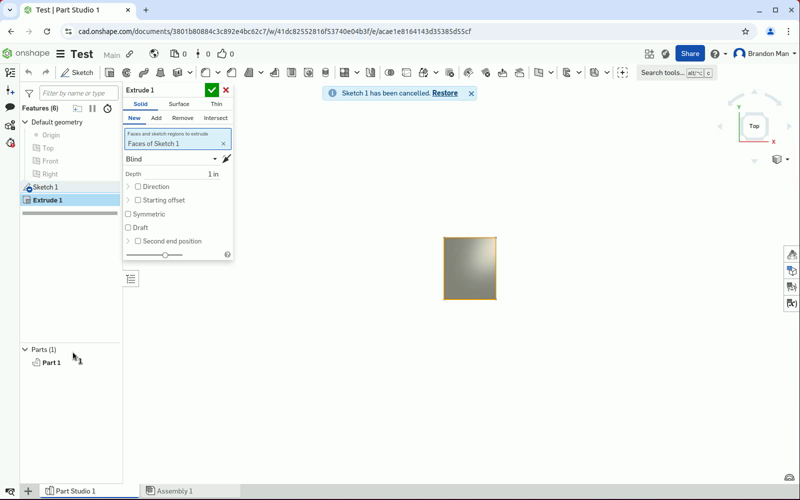
mouse_move(143, 106)
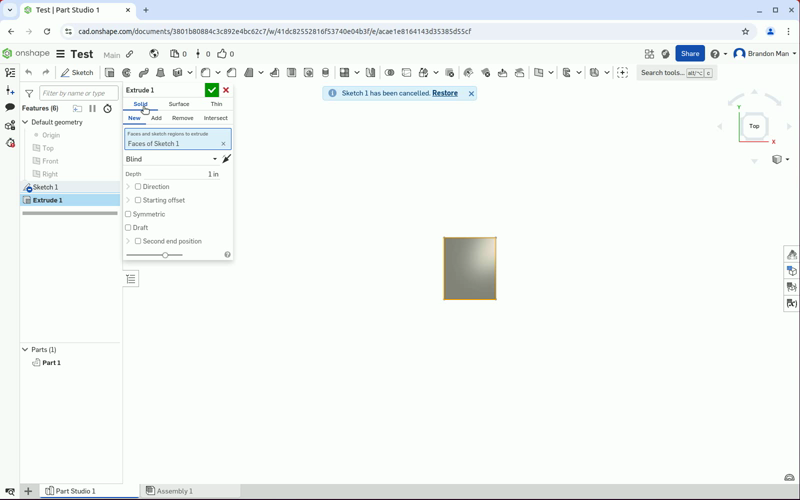
click(143, 106)
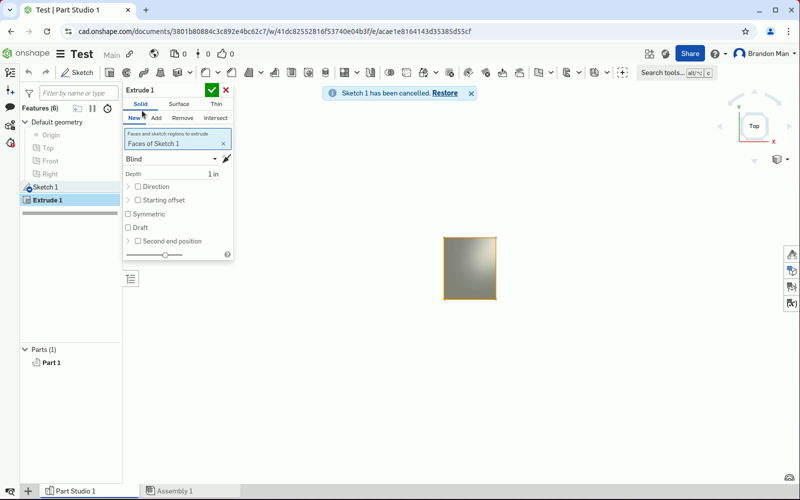
mouse_move(137, 120)
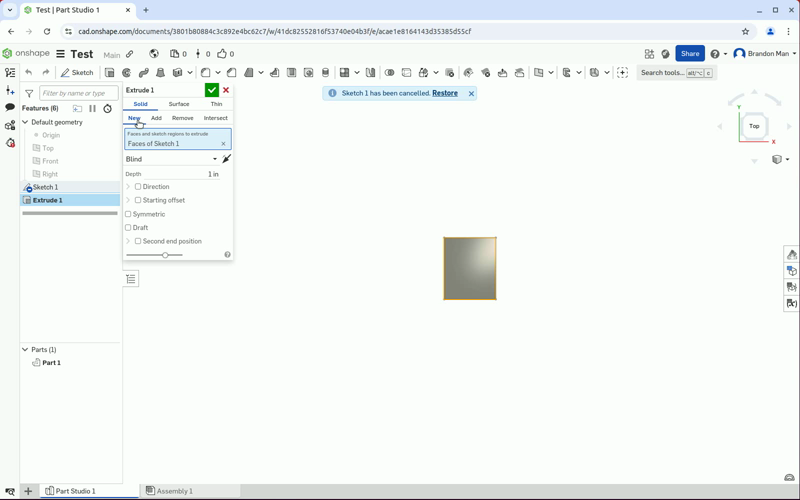
click(137, 120)
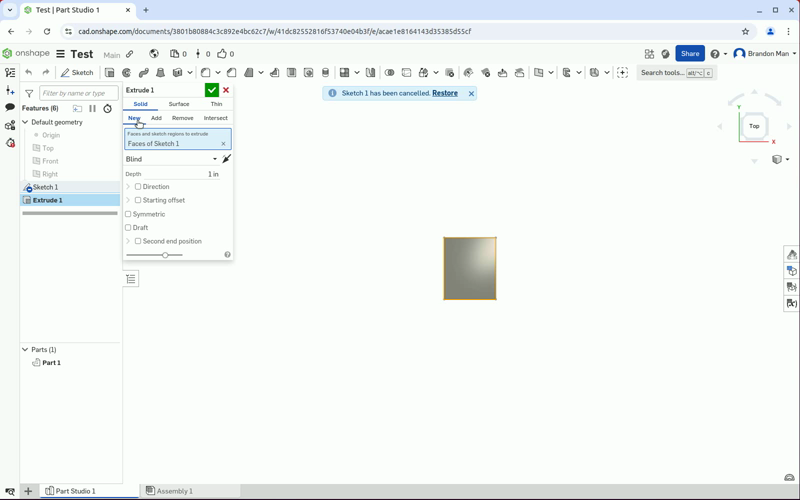
key(tab, 4)
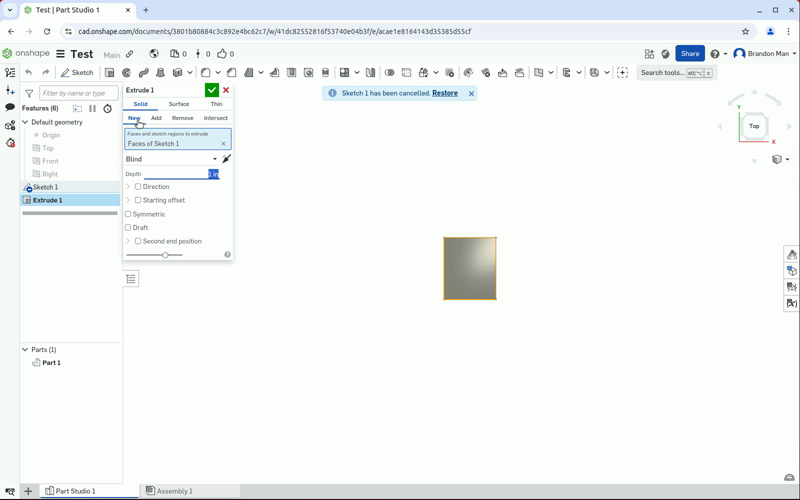
text(0.963)
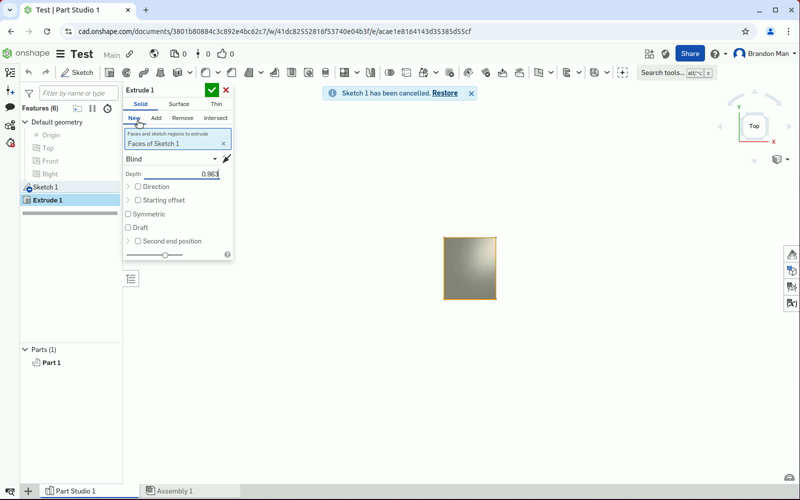
key(enter)
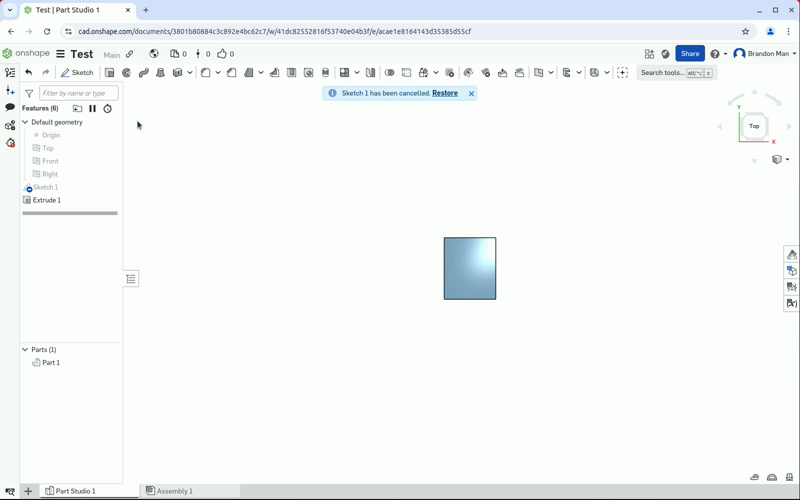
key(shift+h)
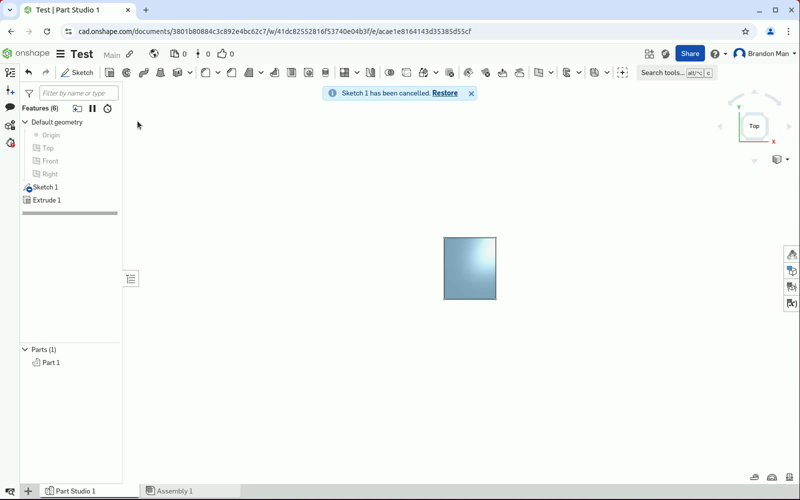
key(shift+h)
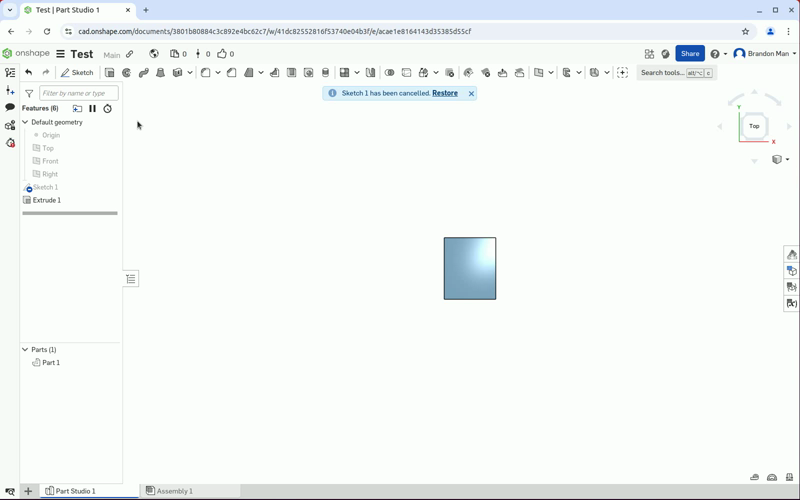
mouse_move(73, 189)
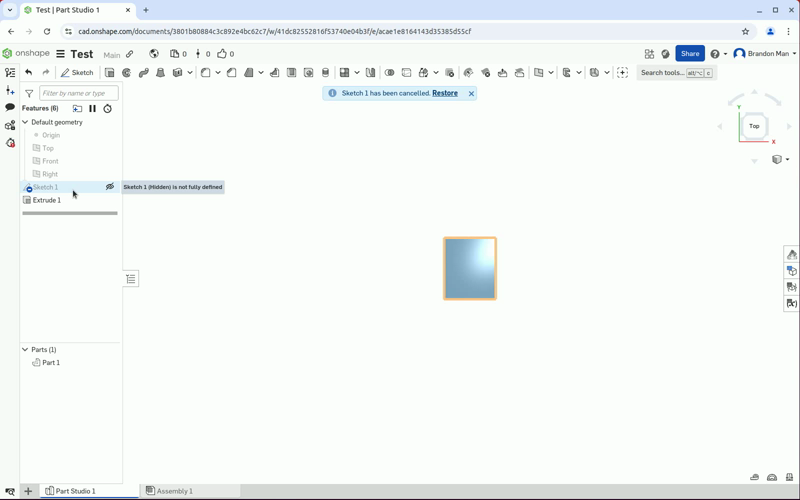
click(73, 189)
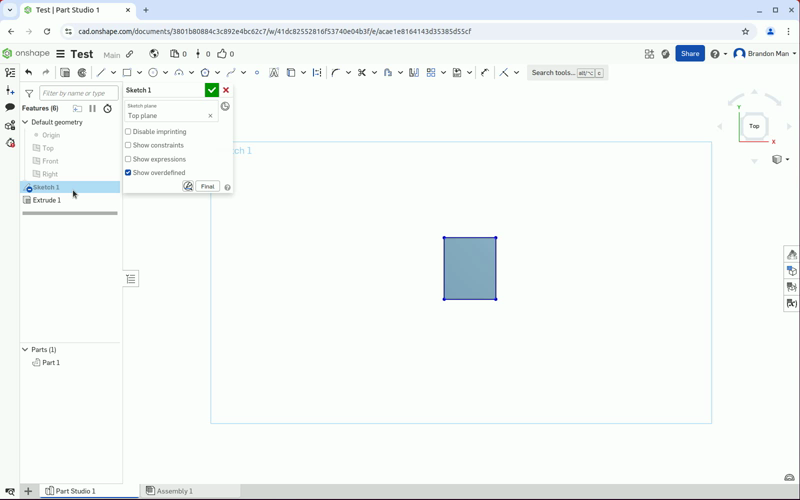
mouse_move(229, 92)
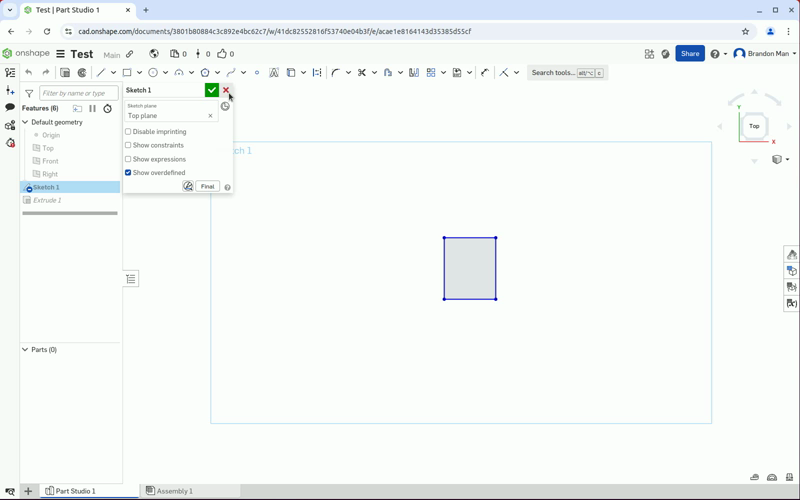
click(229, 92)
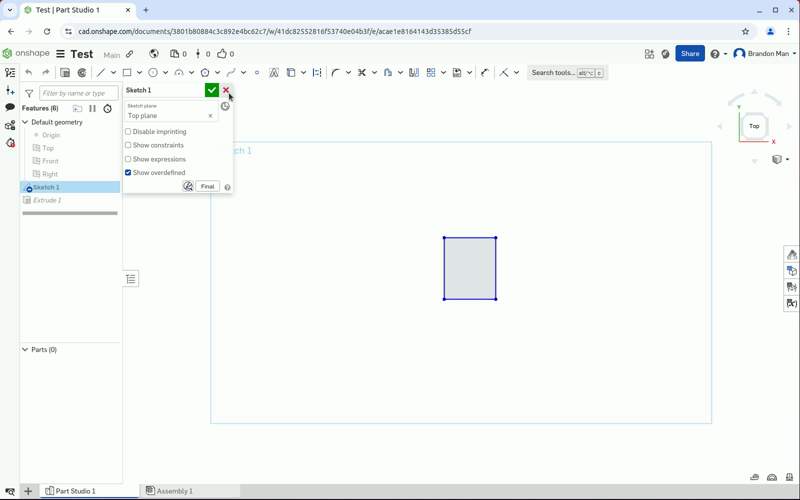
key(shift+s)
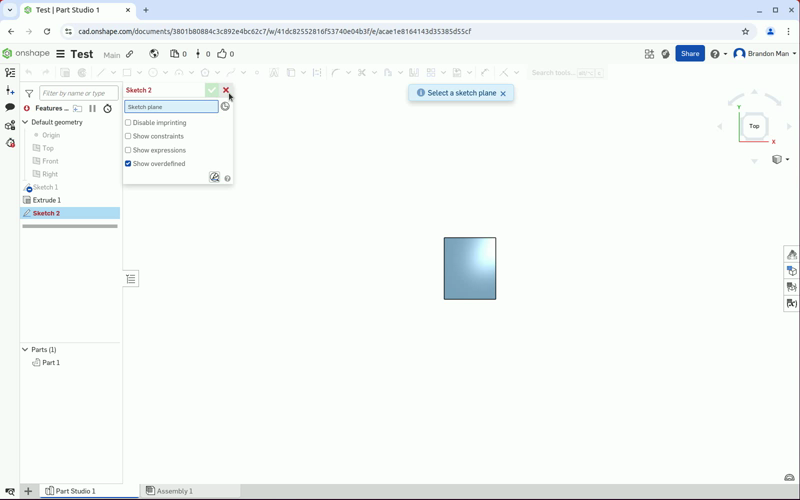
mouse_move(73, 150)
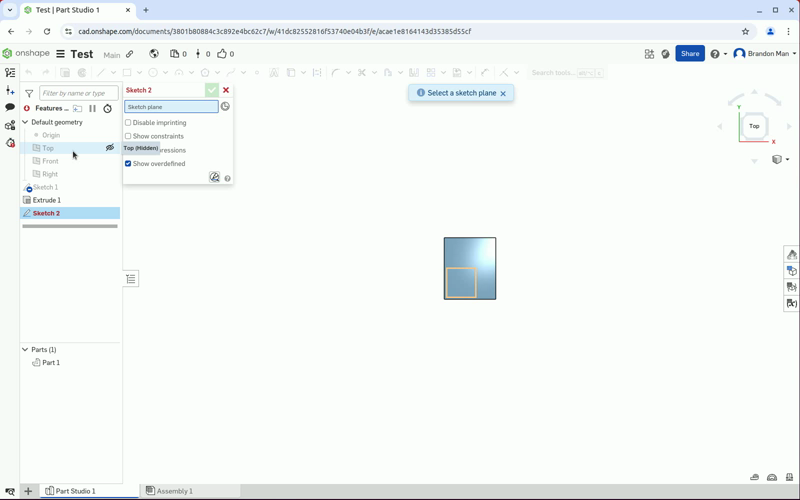
click(73, 150)
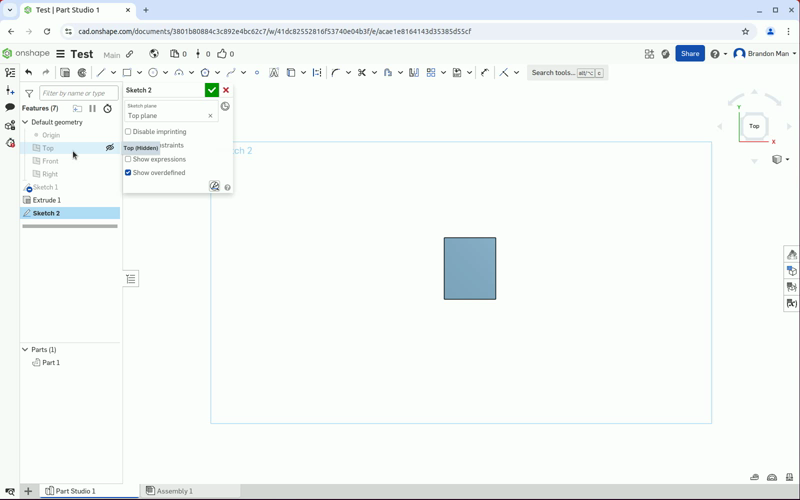
mouse_move(73, 352)
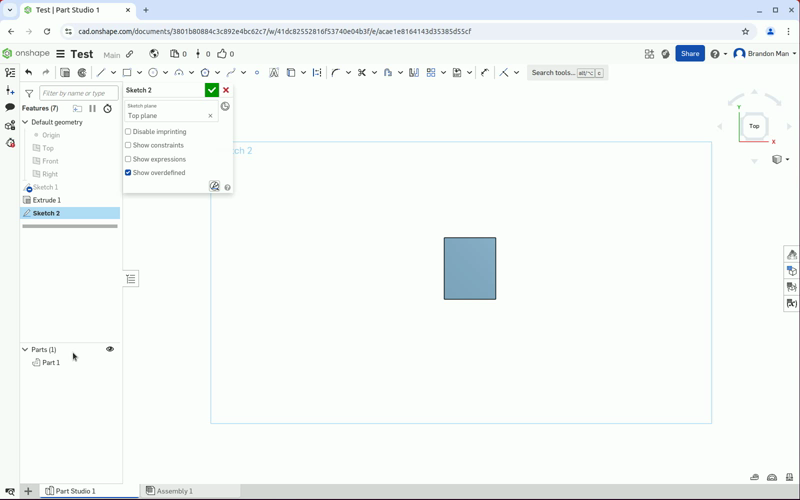
key(y)
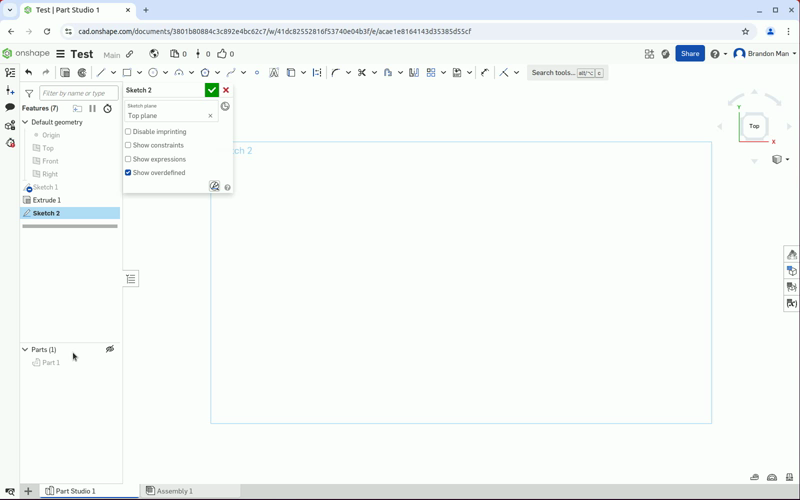
key(l)
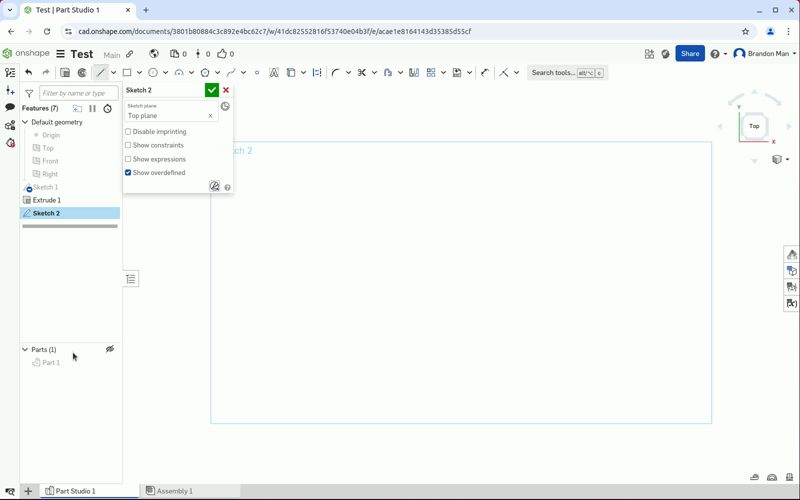
key_down(shift)
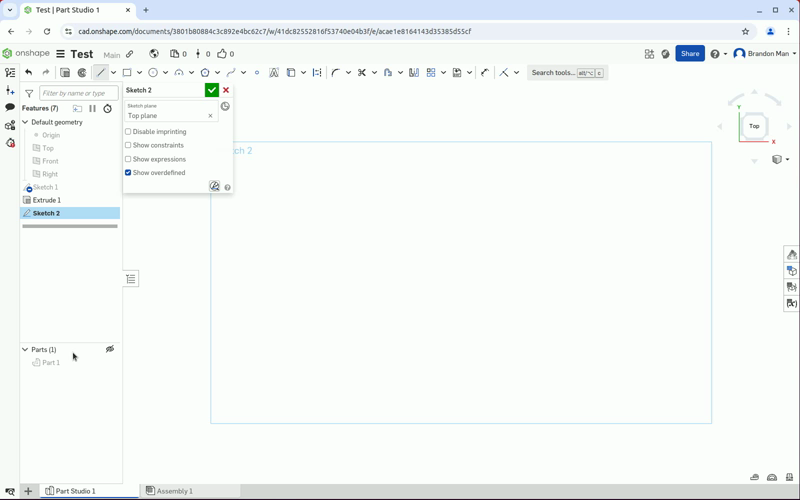
mouse_move(348, 282)
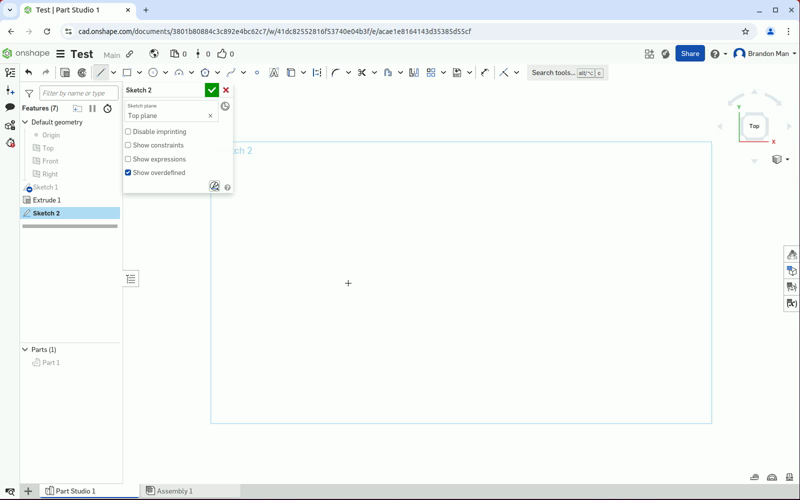
click(348, 282)
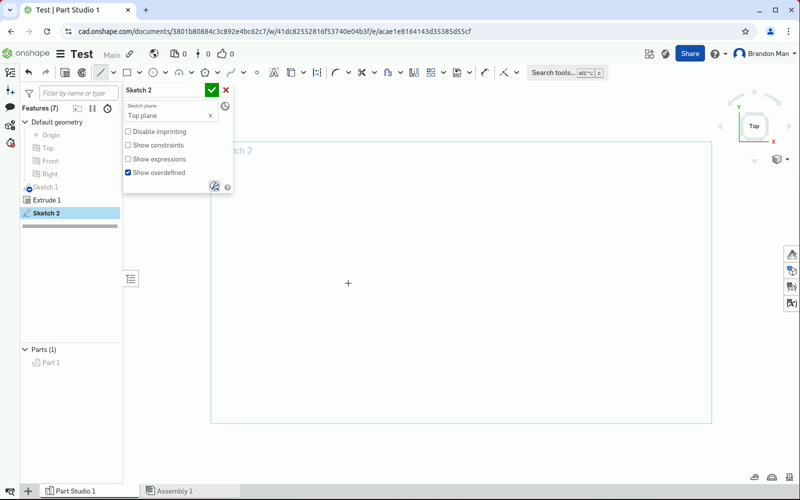
key_up(shift)
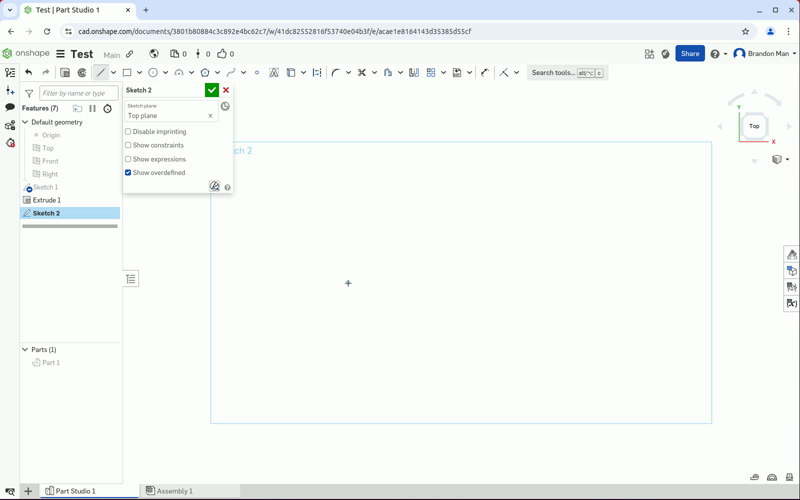
key_down(shift)
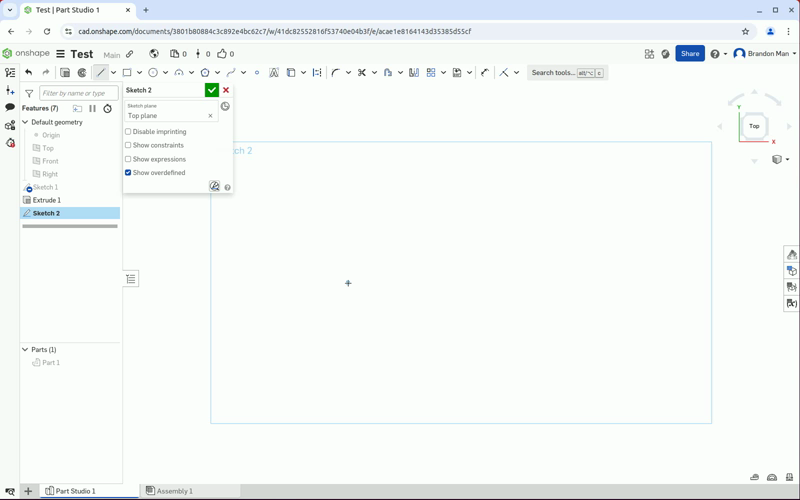
mouse_move(378, 282)
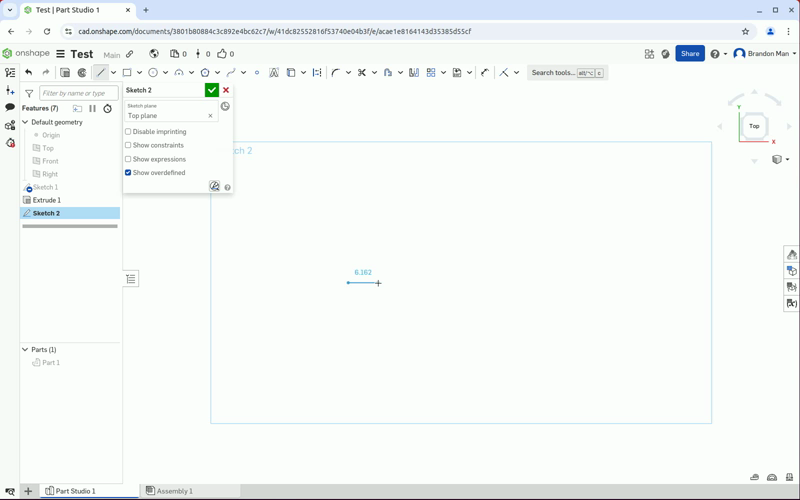
mouse_move(399, 282)
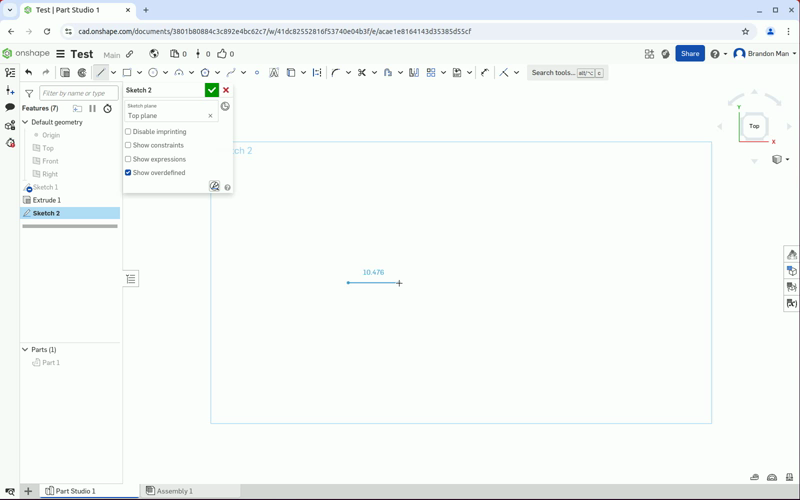
click(399, 282)
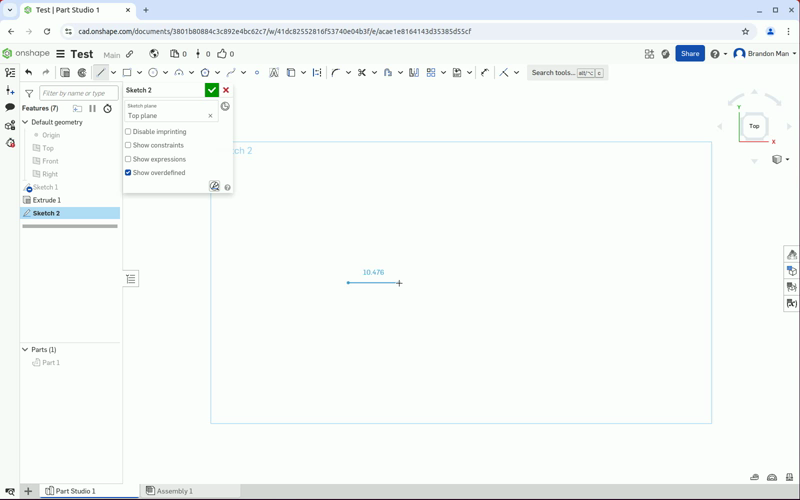
key_up(shift)
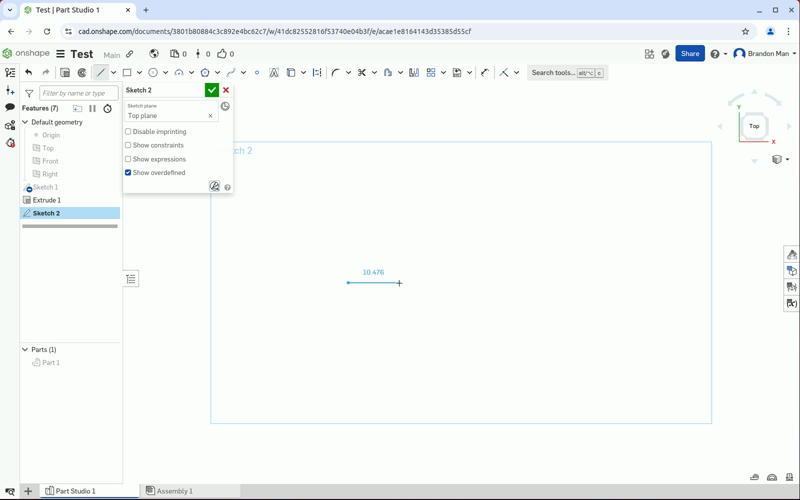
key_down(shift)
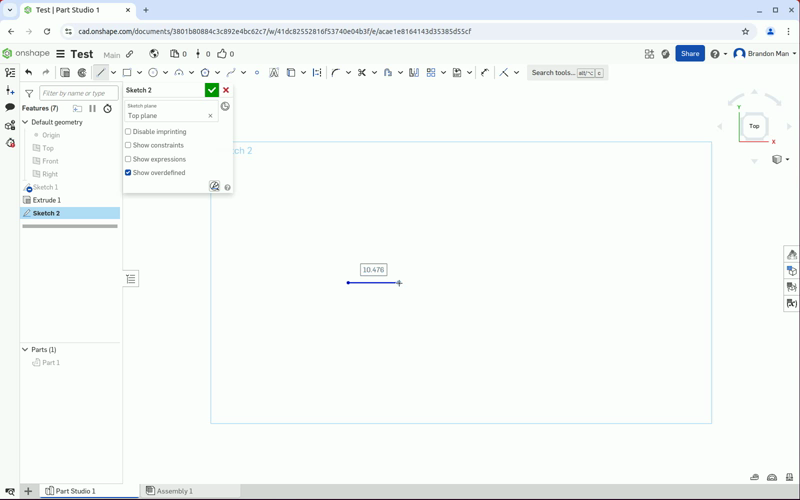
mouse_move(399, 221)
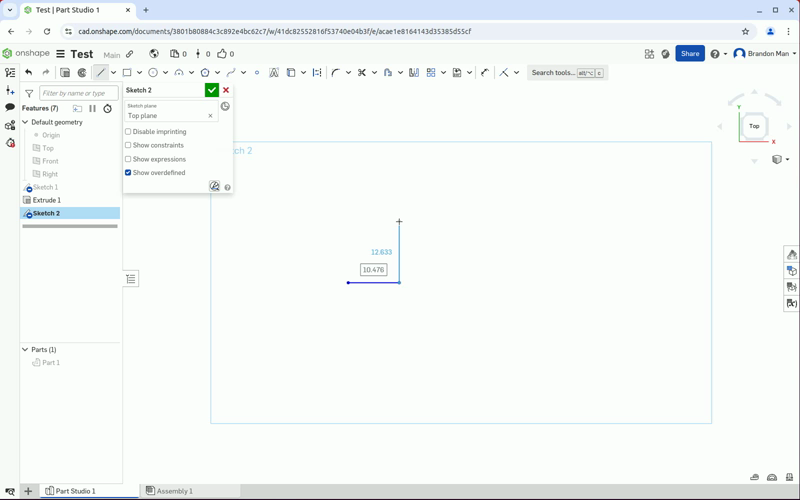
click(399, 221)
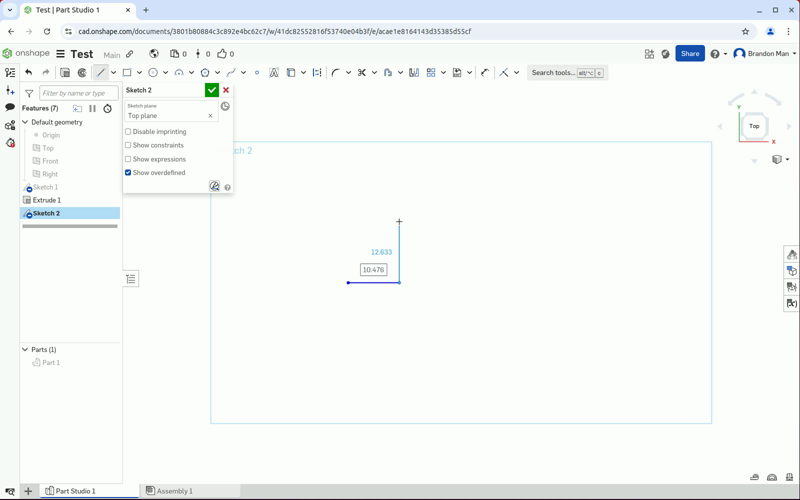
key_up(shift)
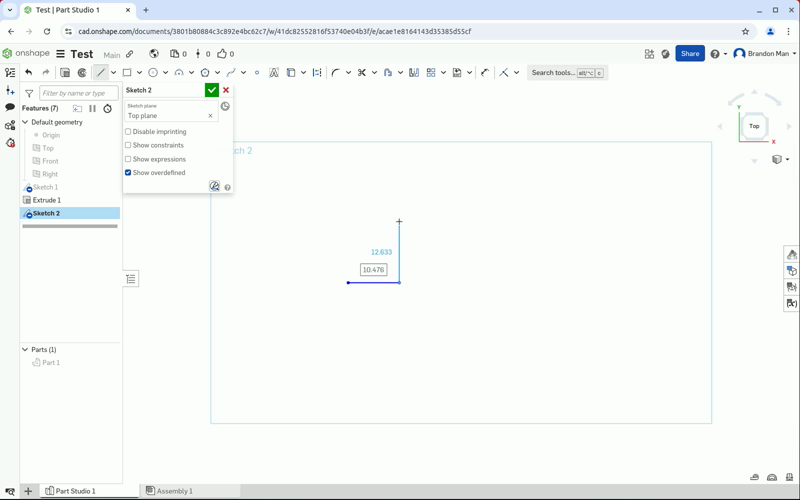
key_down(shift)
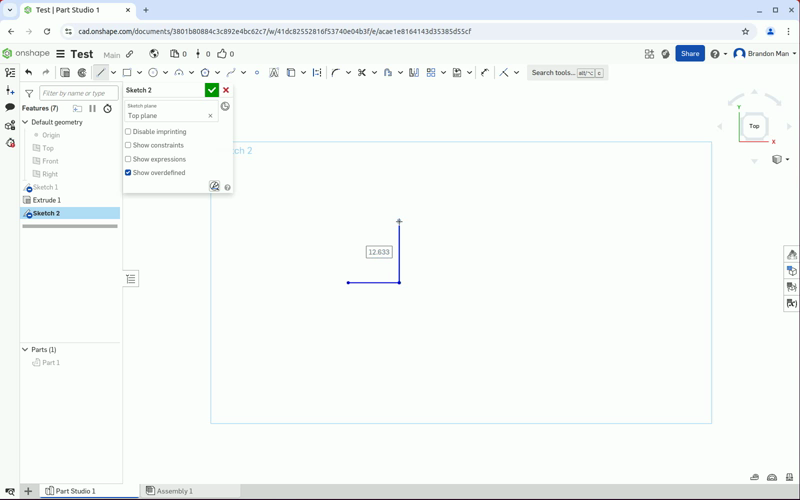
mouse_move(429, 221)
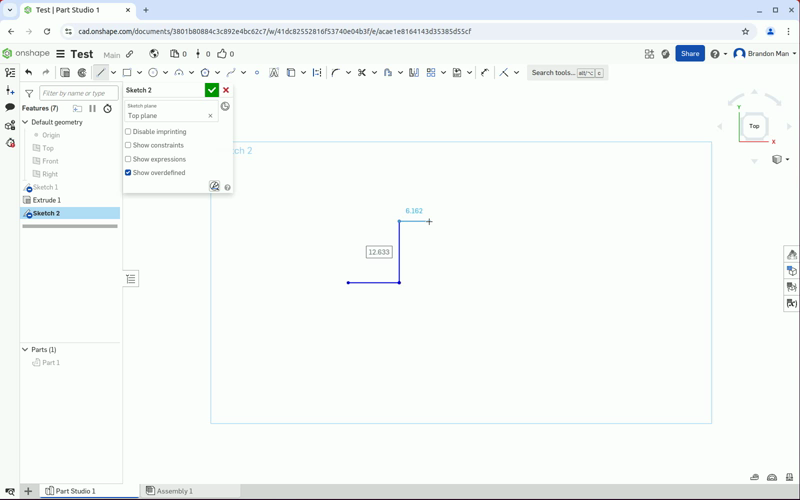
mouse_move(348, 221)
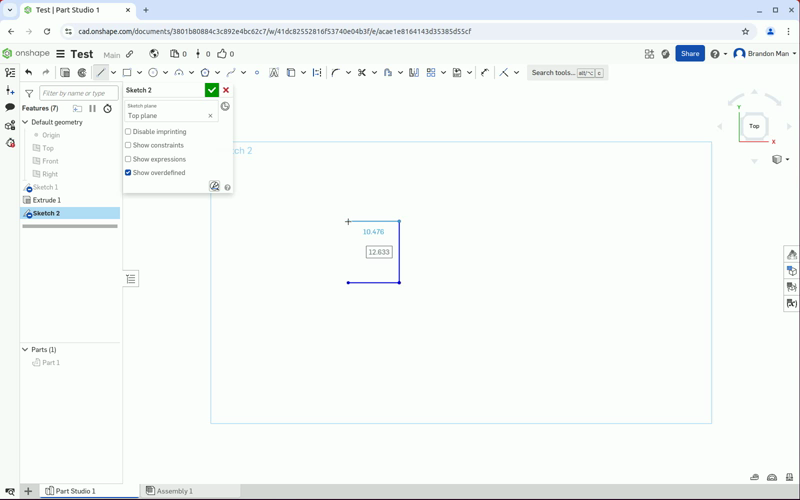
click(348, 221)
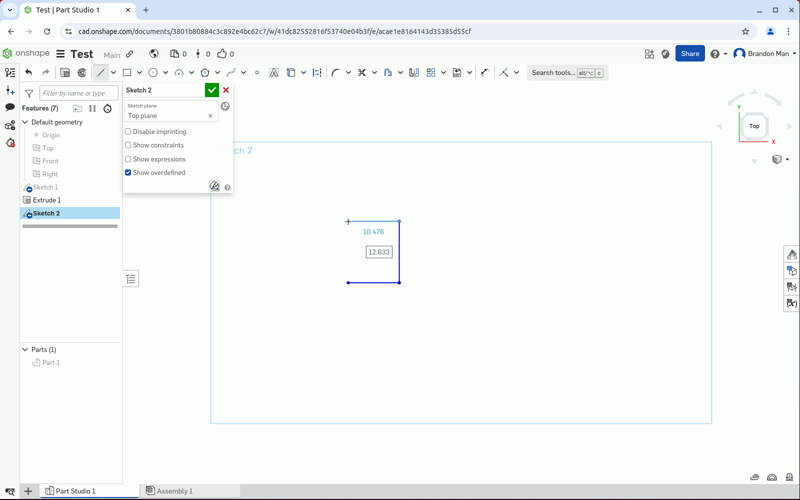
key_up(shift)
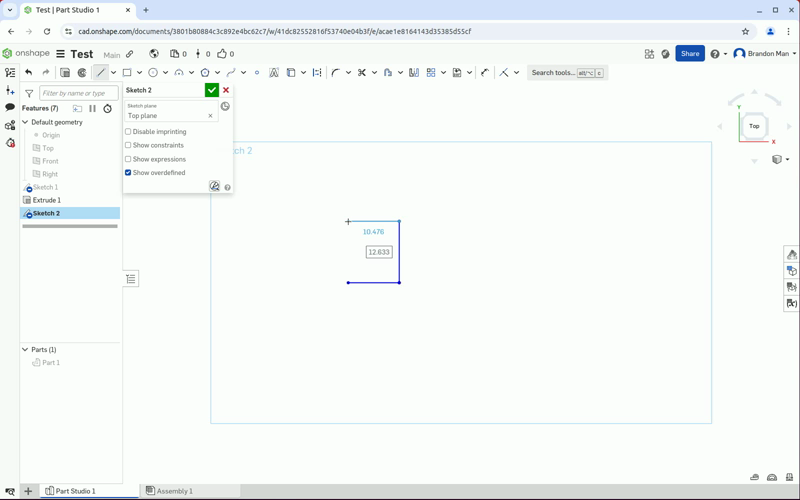
key_down(shift)
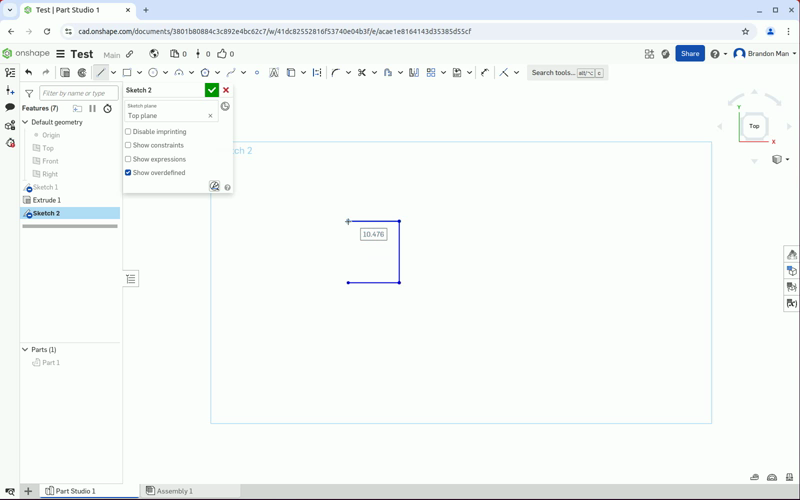
mouse_move(348, 282)
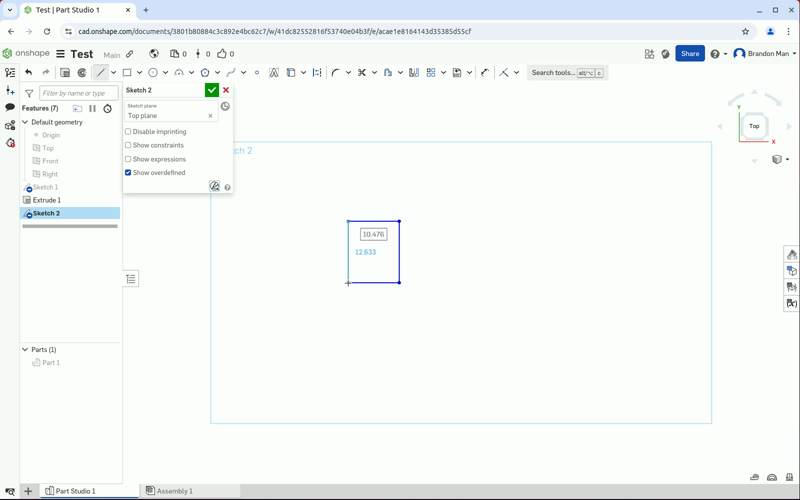
key_up(shift)
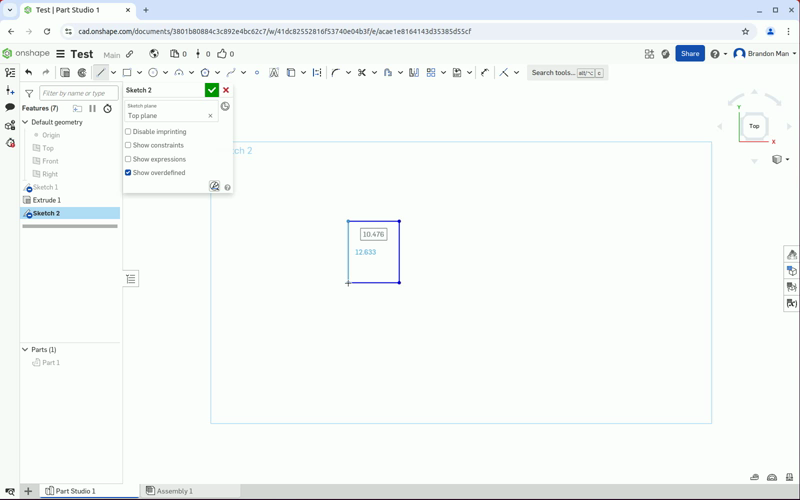
click(348, 282)
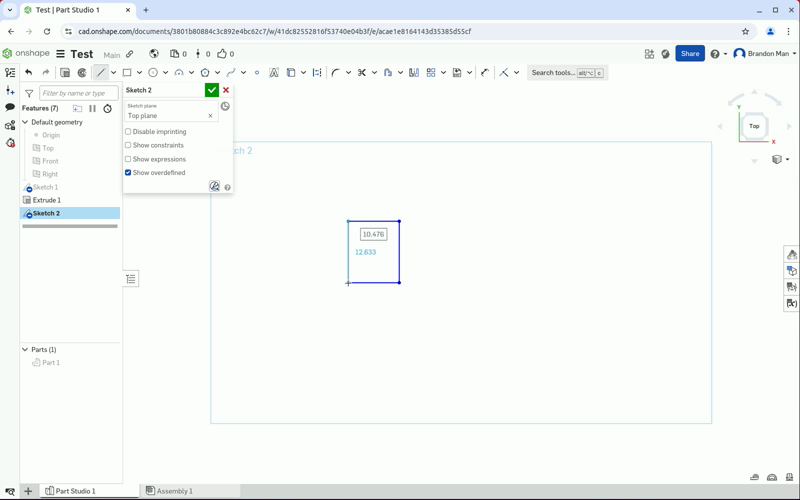
key(esc)
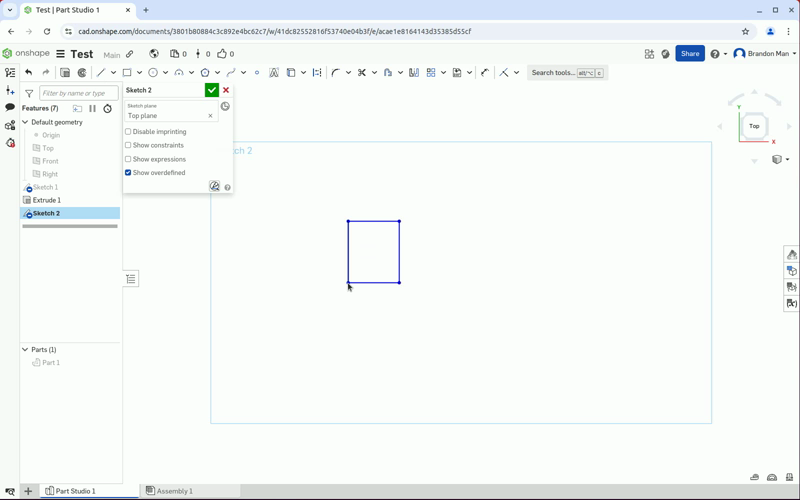
mouse_move(370, 231)
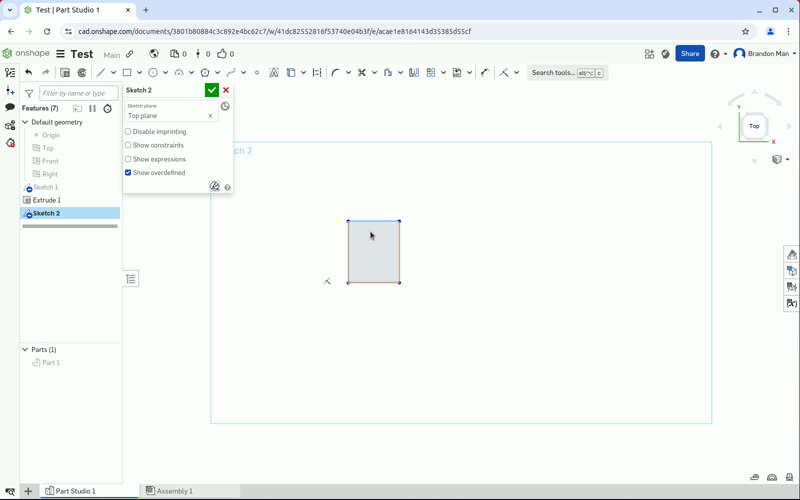
click(370, 231)
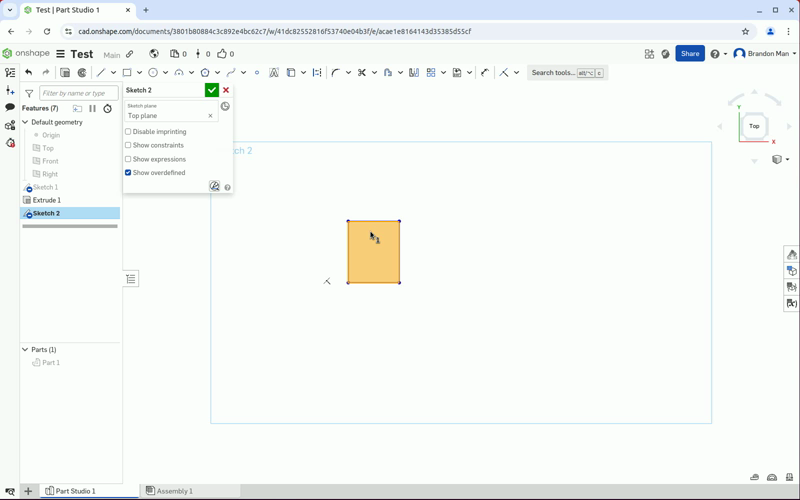
mouse_move(73, 352)
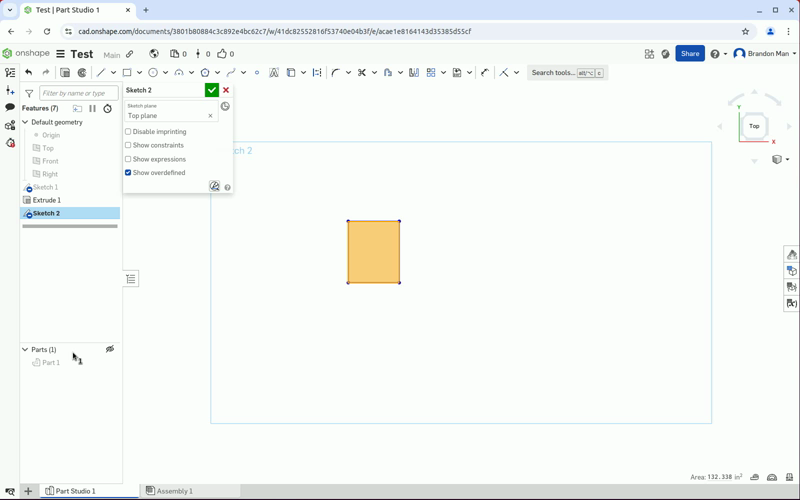
key(shift+y)
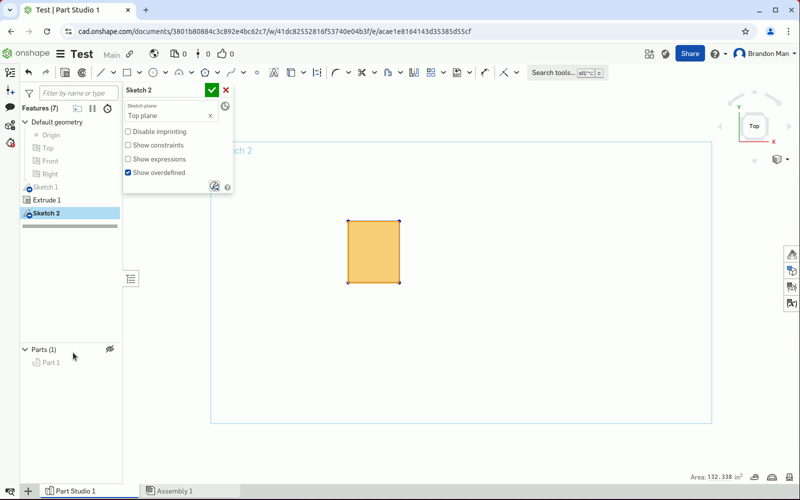
key(shift+e)
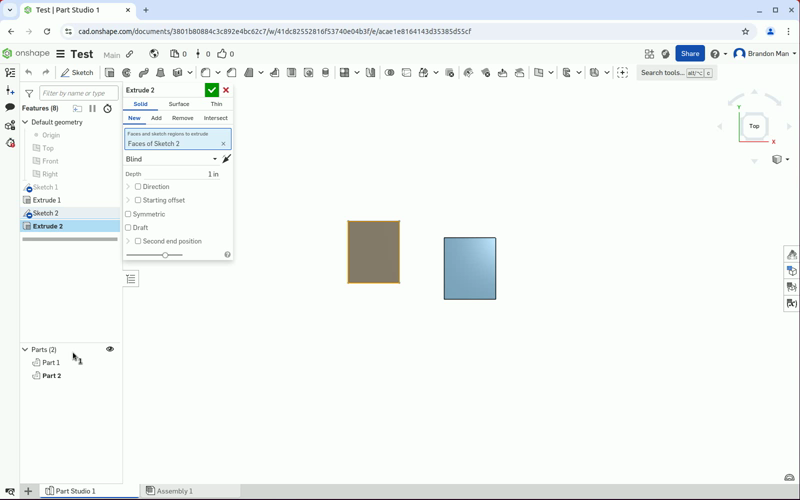
mouse_move(143, 106)
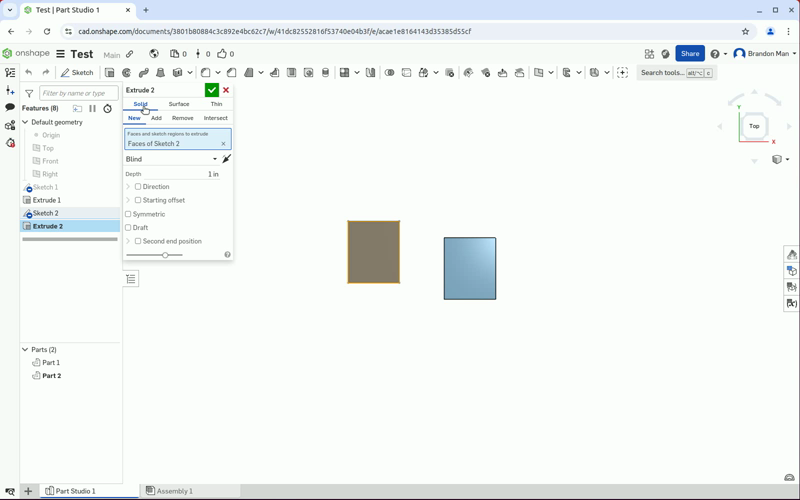
click(143, 106)
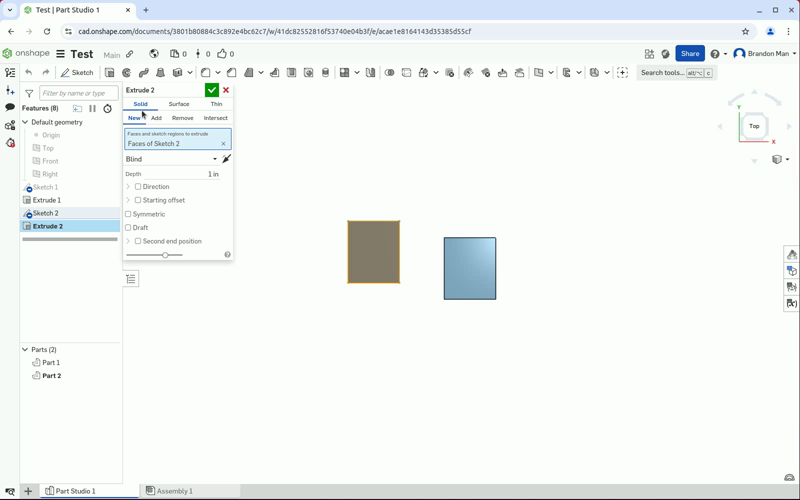
mouse_move(137, 120)
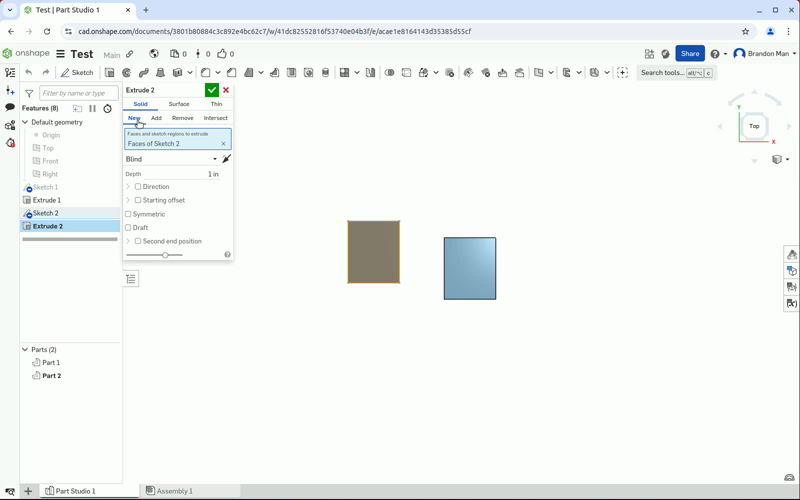
click(137, 120)
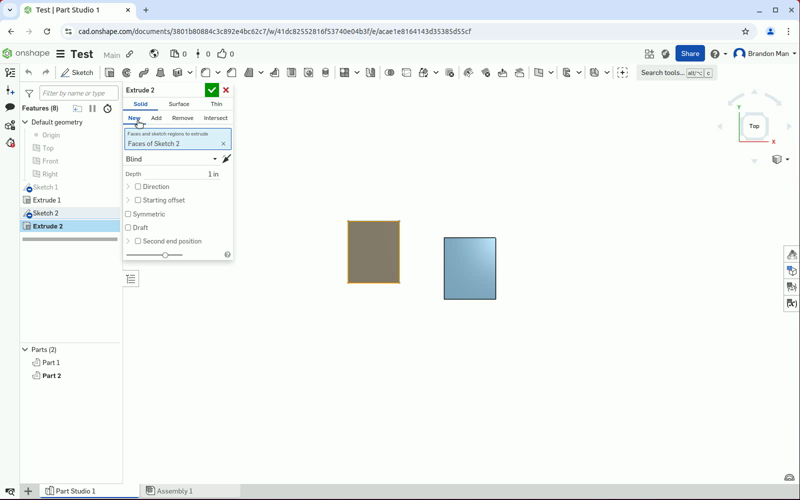
key(tab, 4)
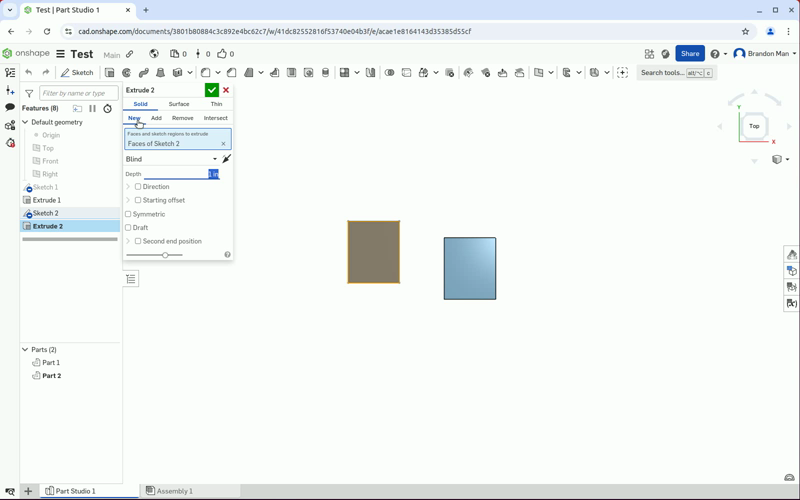
text(0.963)
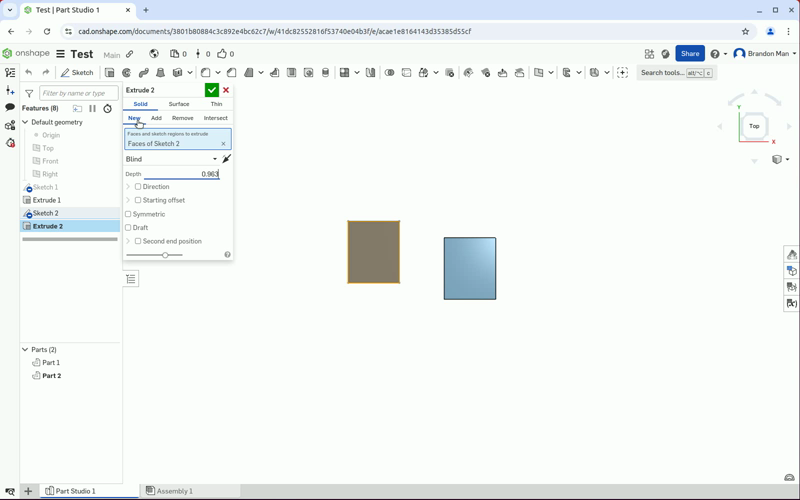
key(enter)
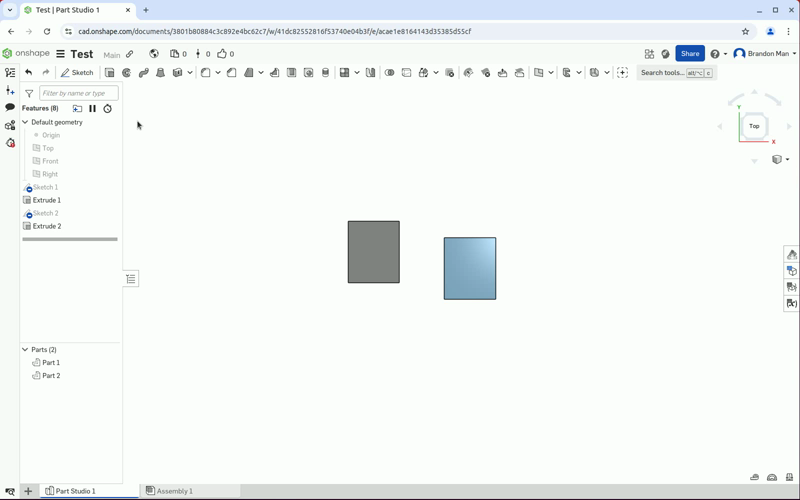
key(shift+h)
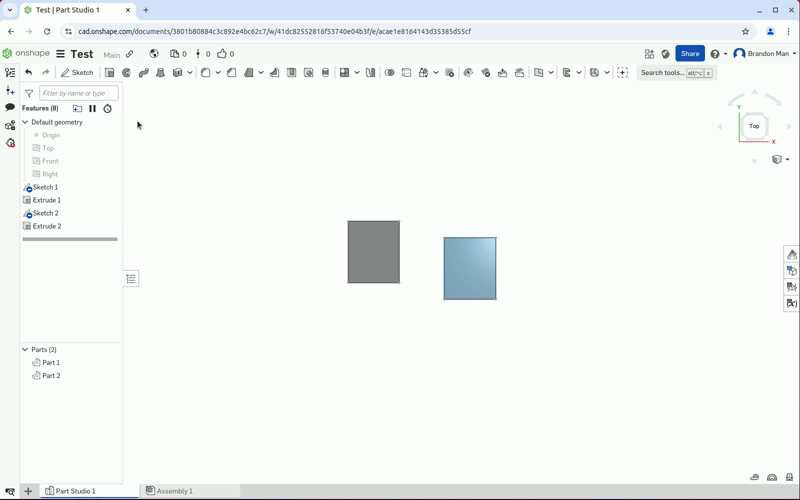
key(shift+h)
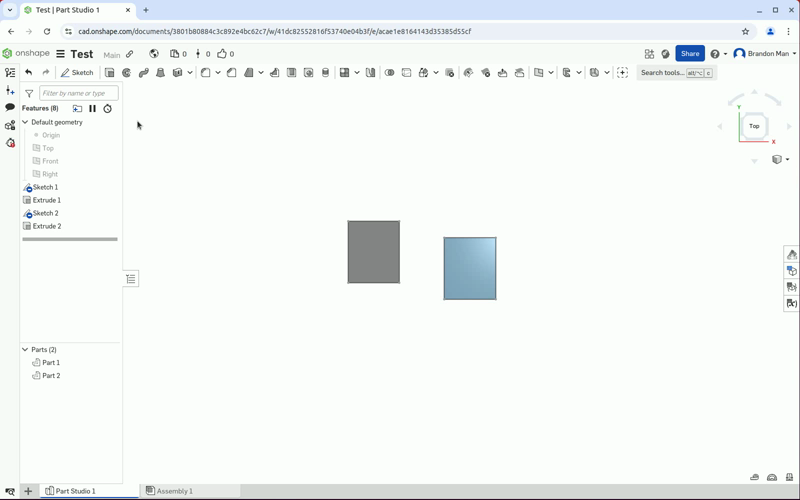
key(shift+7)
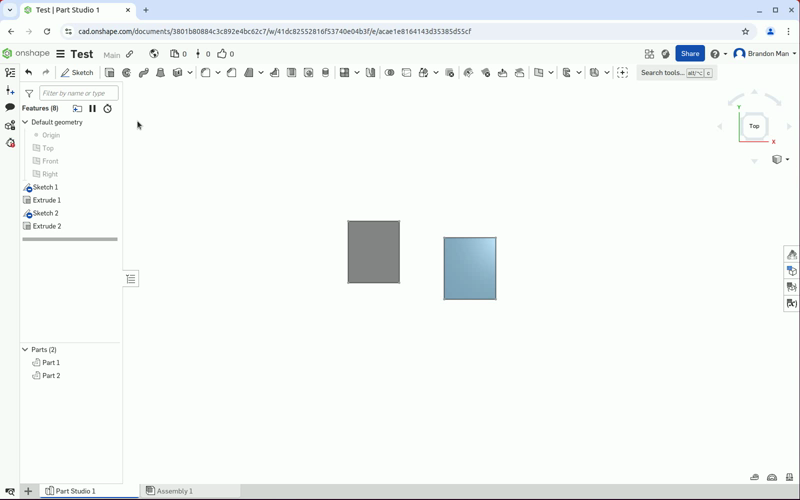
key(up, 3)
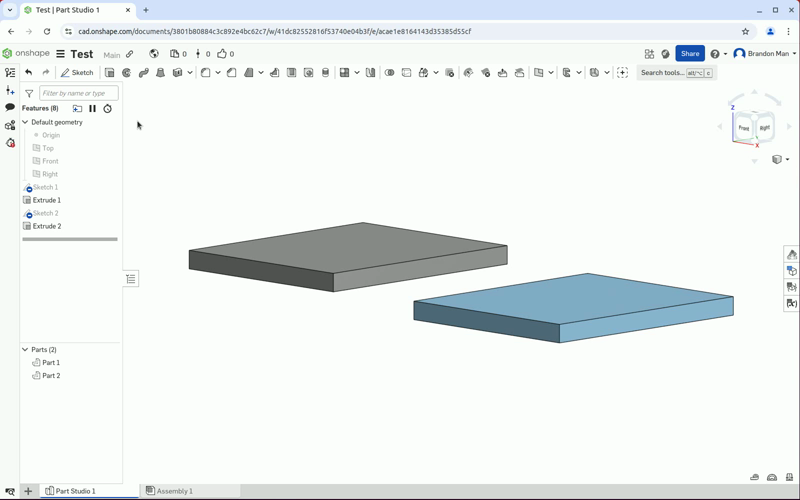
key(left, 3)
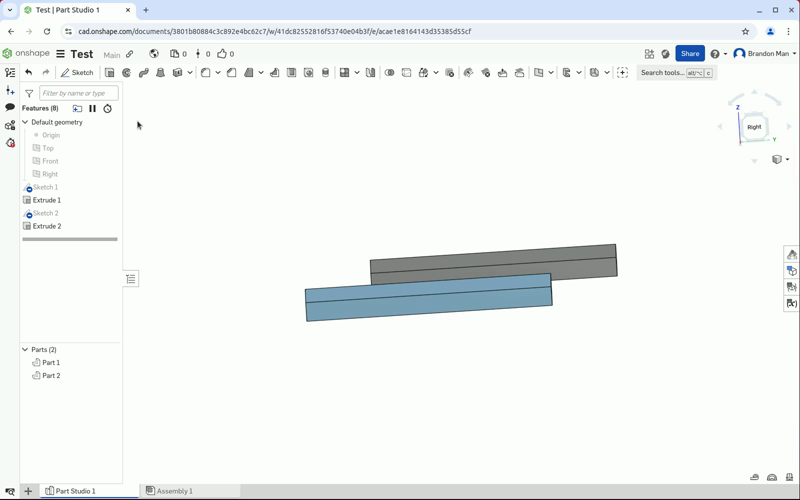
key(right, 3)
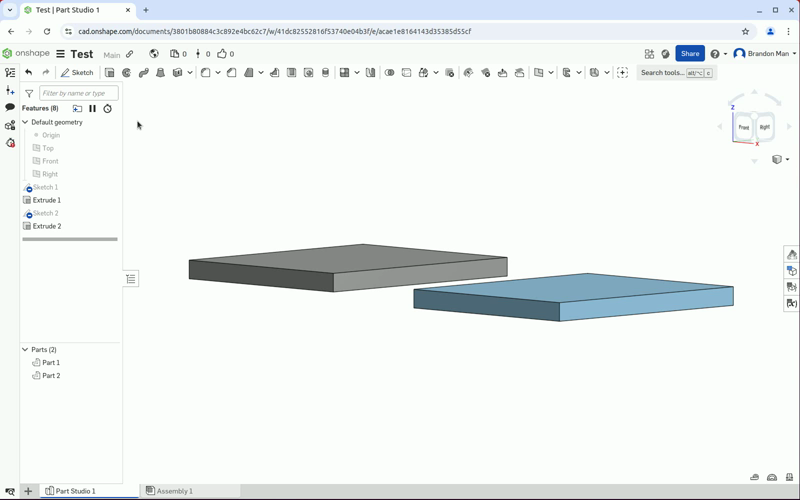
key(down, 3)
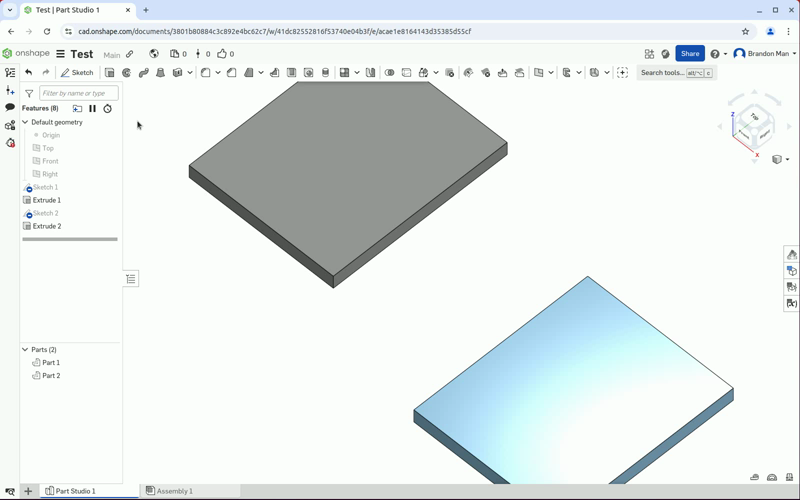
mouse_move(73, 189)
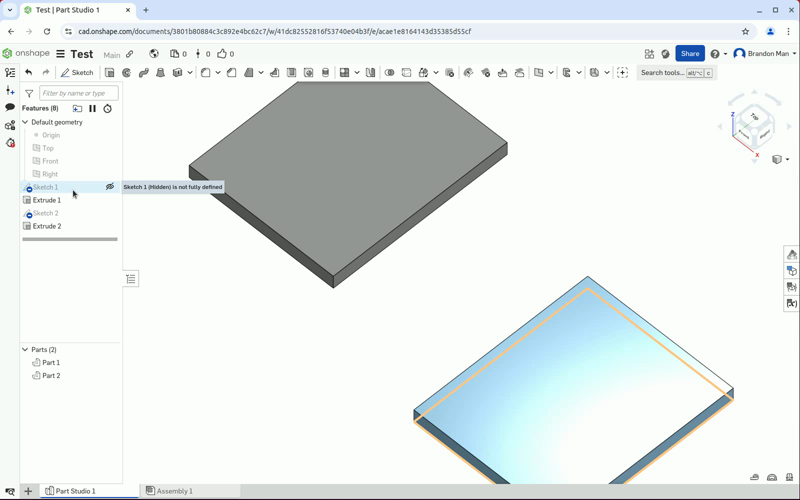
click(73, 189)